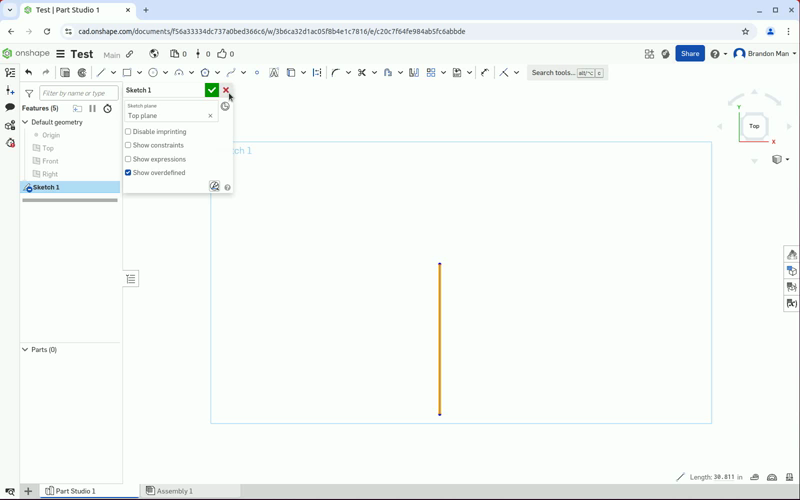
key(shift+h)
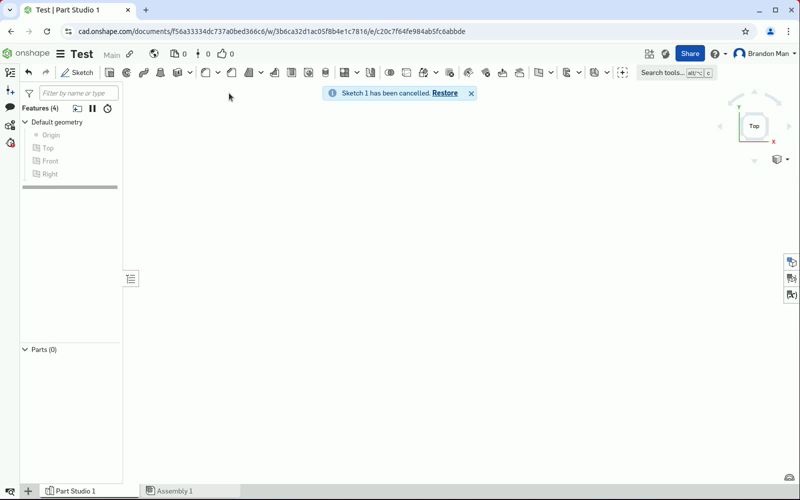
mouse_move(73, 352)
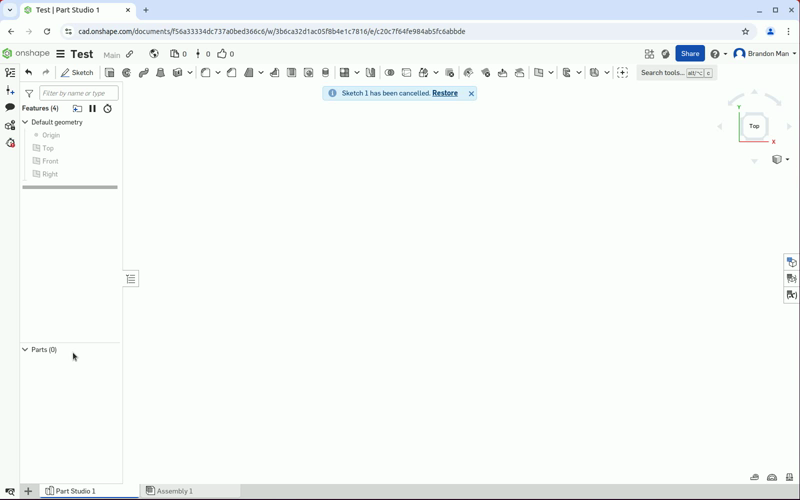
key(y)
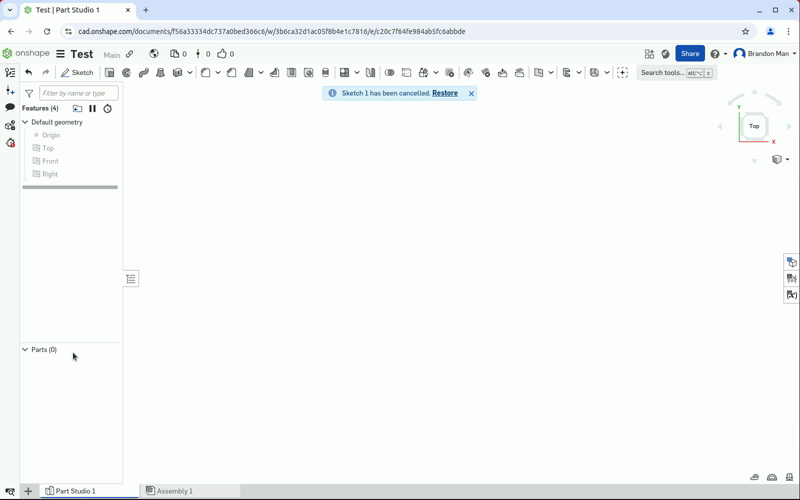
key(shift+p)
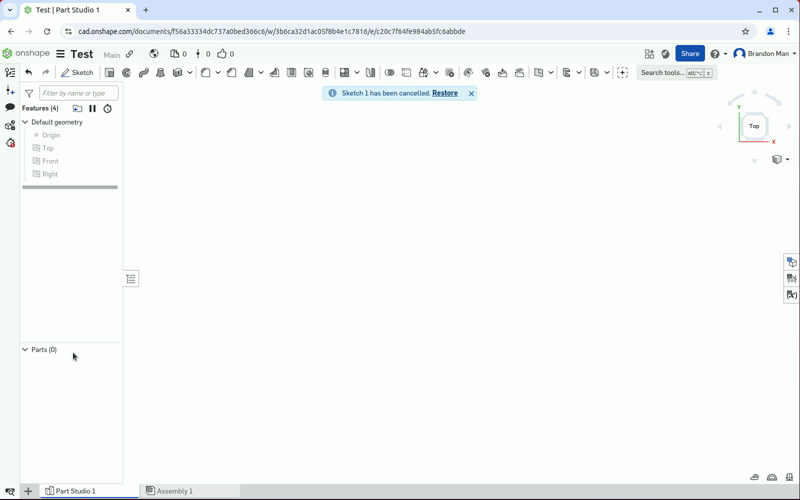
key(space)
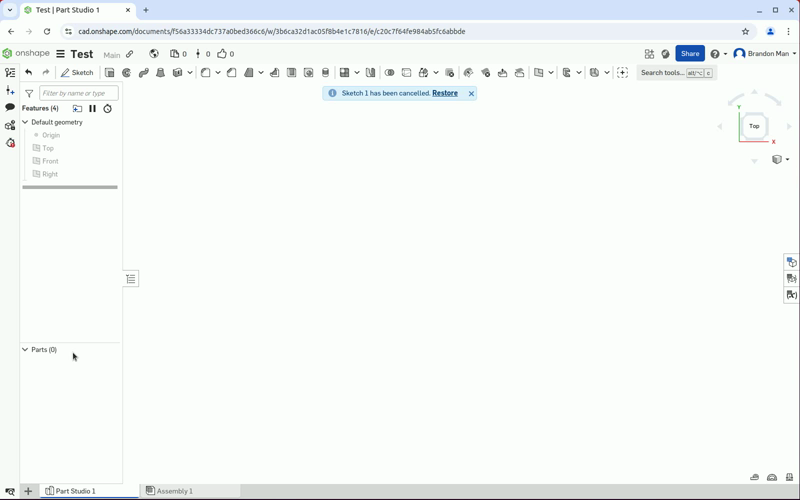
key_down(shift)
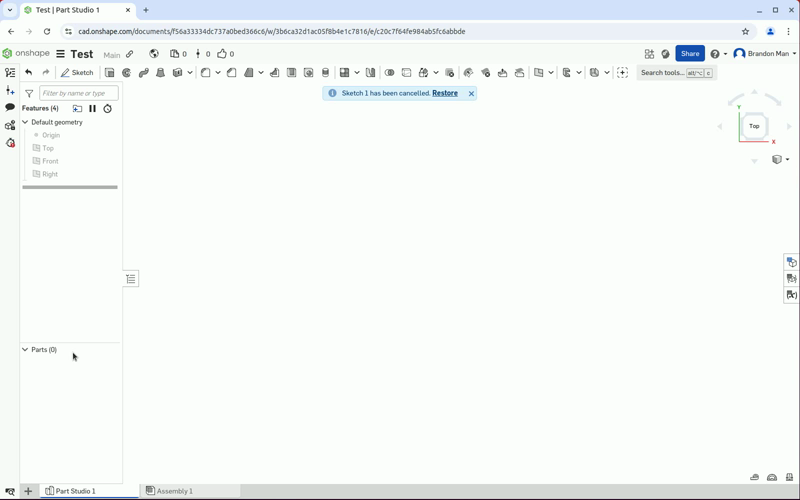
key(up)
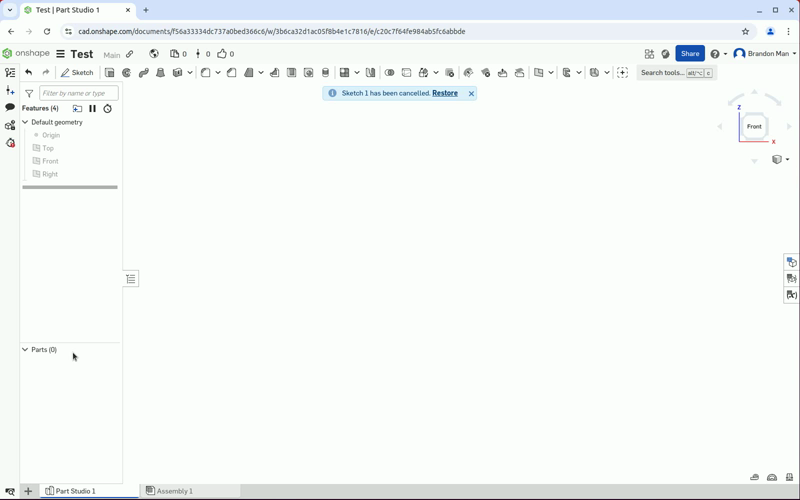
key_up(shift)
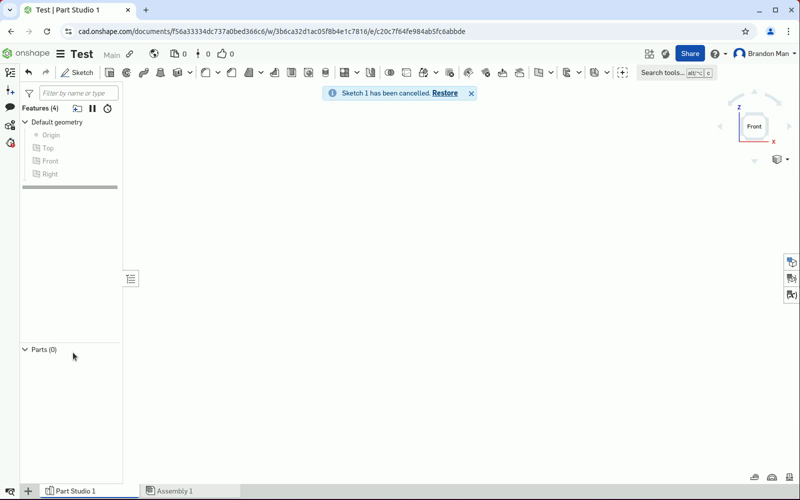
mouse_move(73, 352)
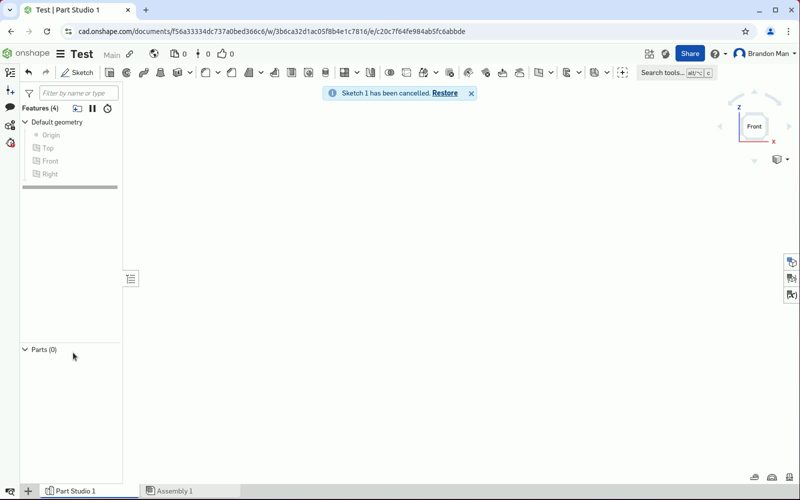
key(shift+y)
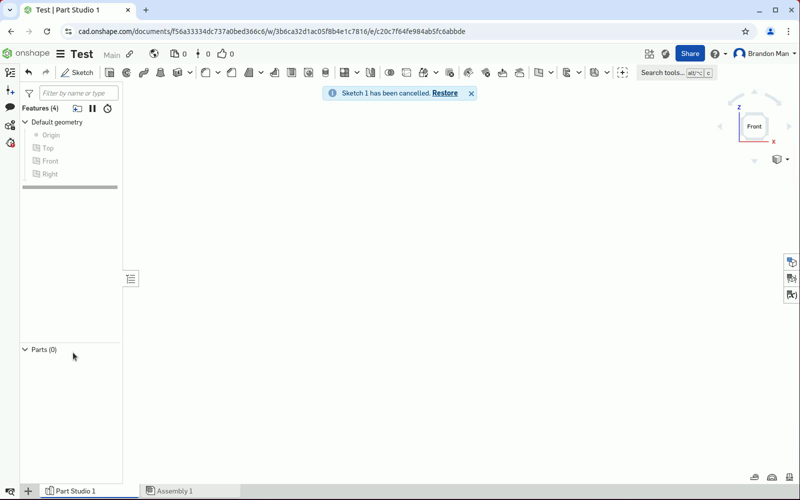
key(shift+s)
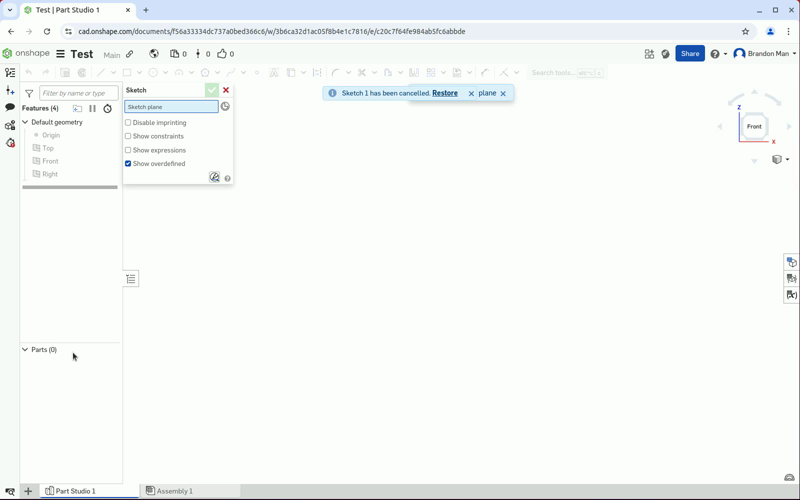
mouse_move(73, 163)
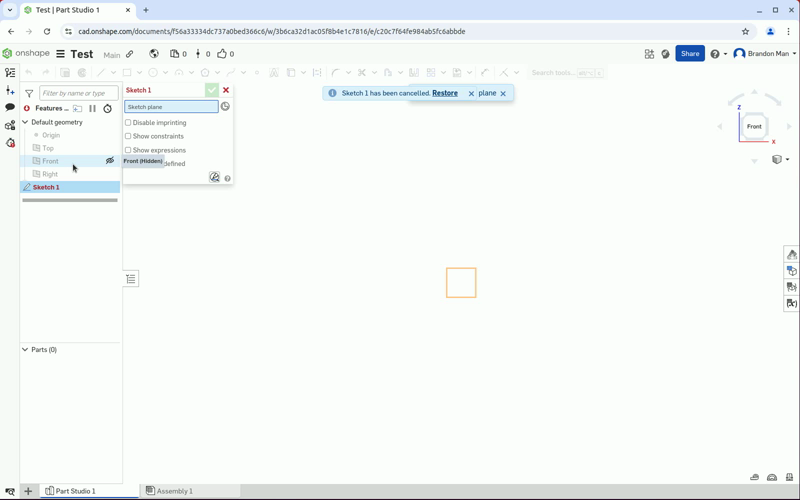
click(73, 163)
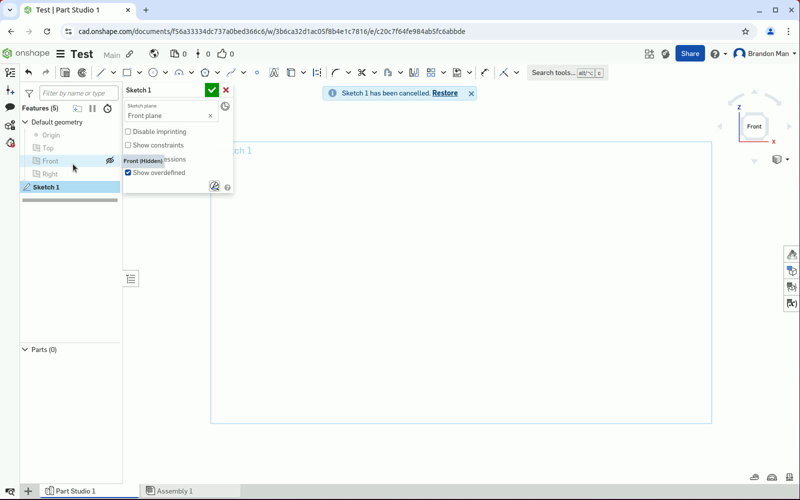
mouse_move(73, 352)
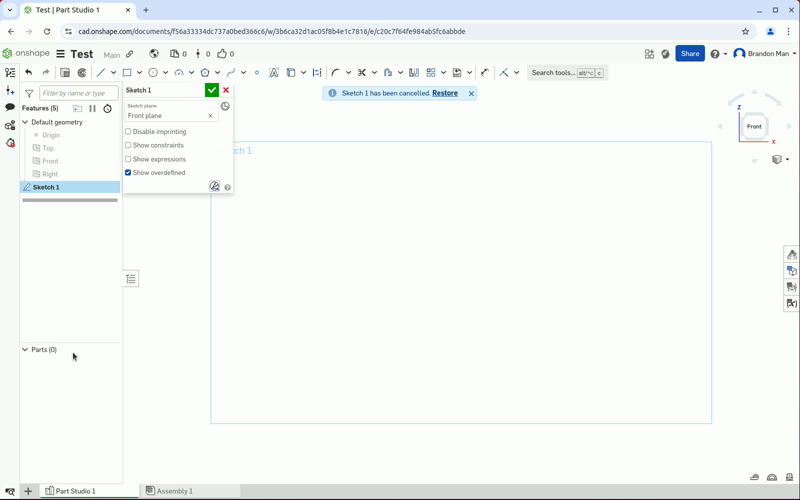
key(y)
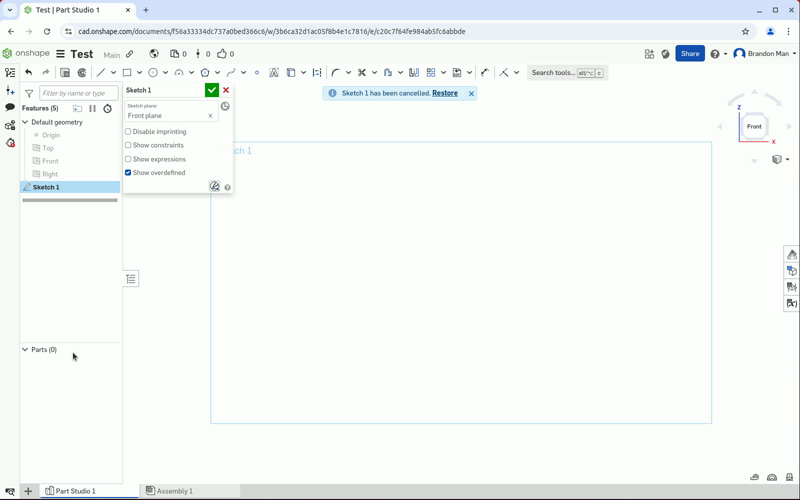
key(l)
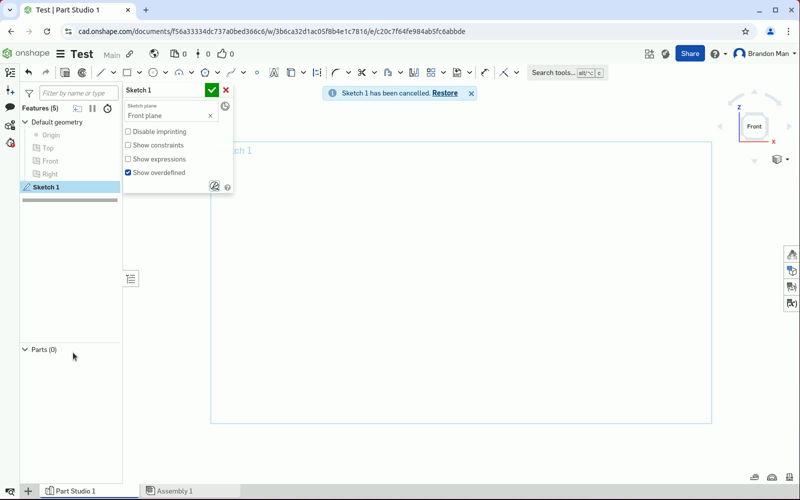
key_down(shift)
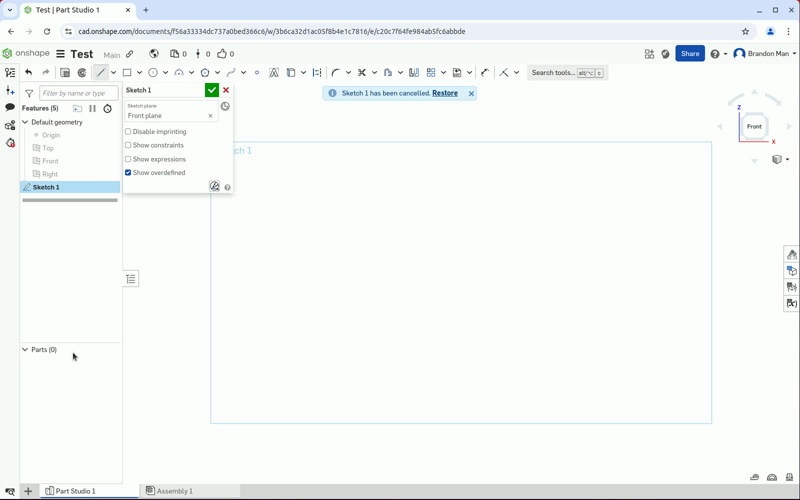
mouse_move(363, 333)
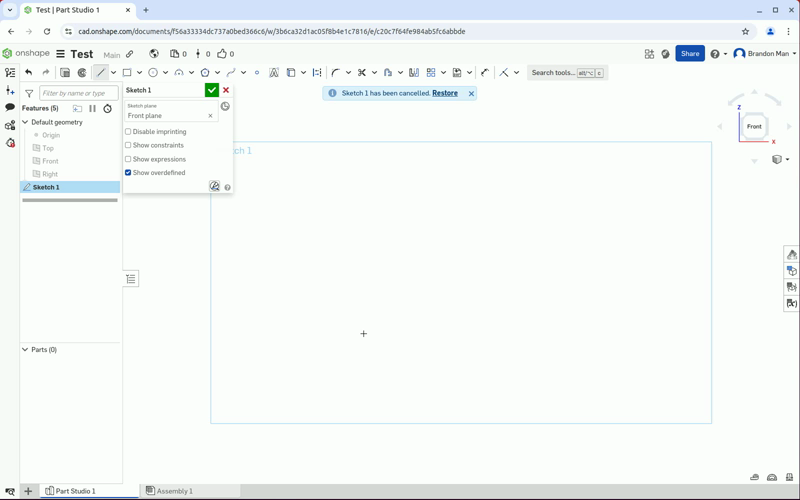
click(363, 333)
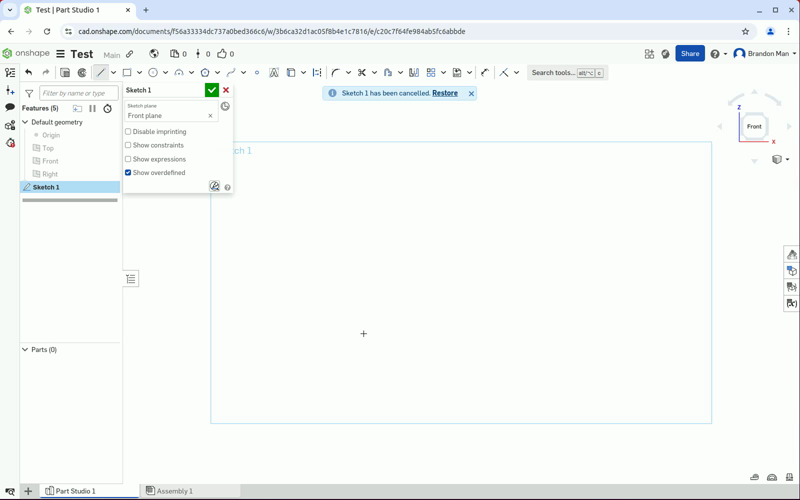
key_up(shift)
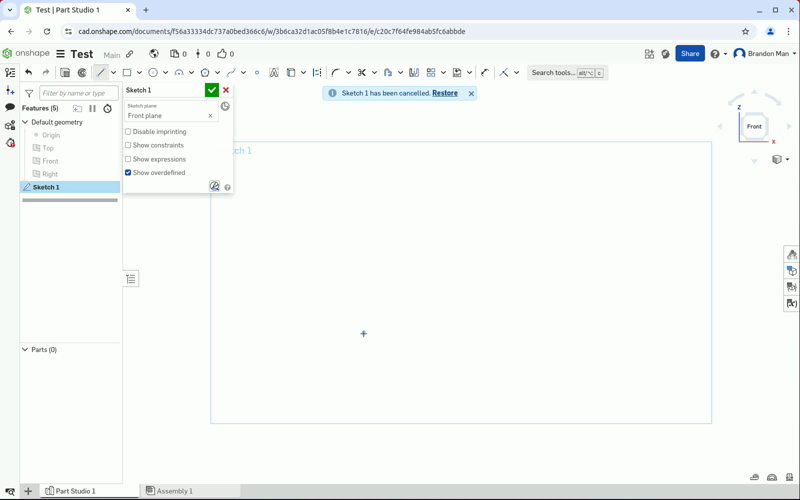
key_down(shift)
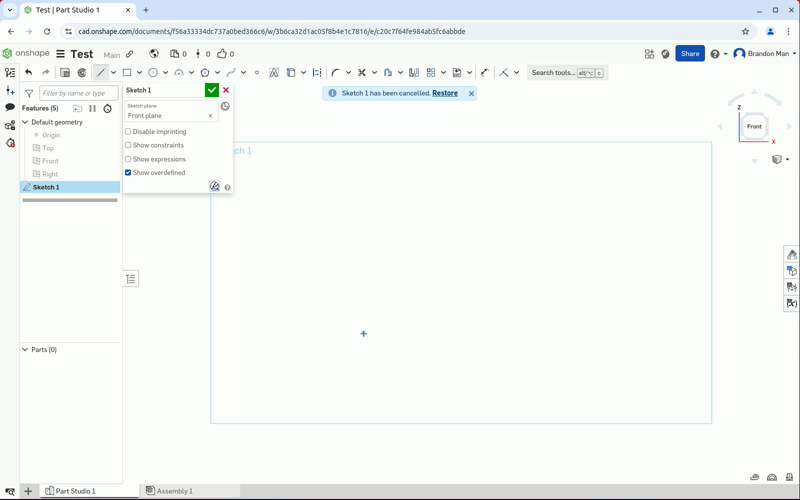
mouse_move(470, 333)
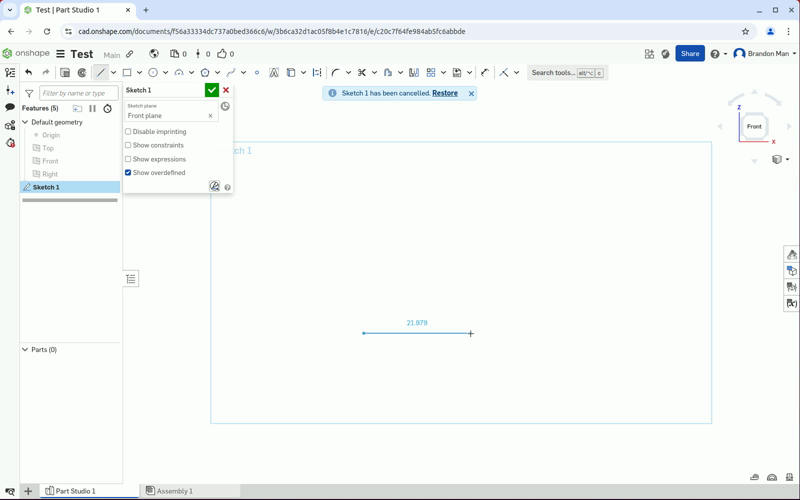
click(470, 333)
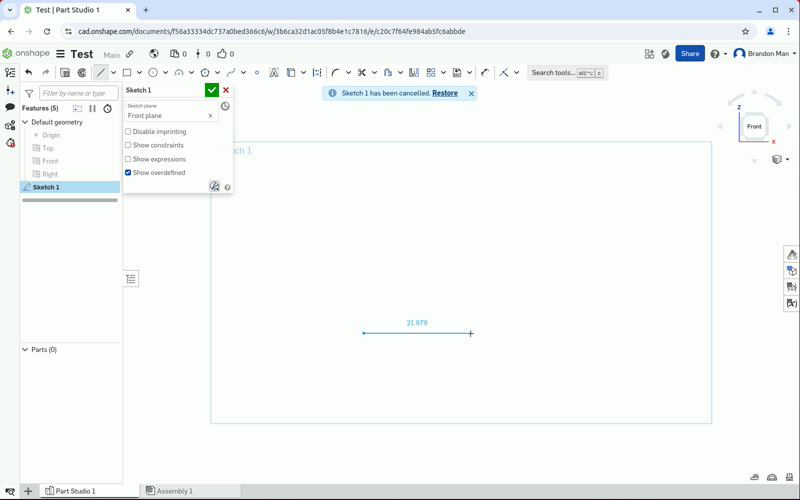
key_up(shift)
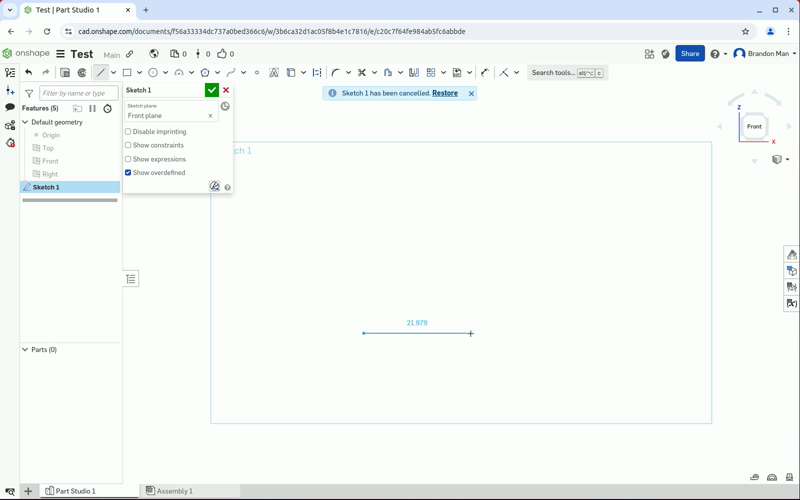
key_down(shift)
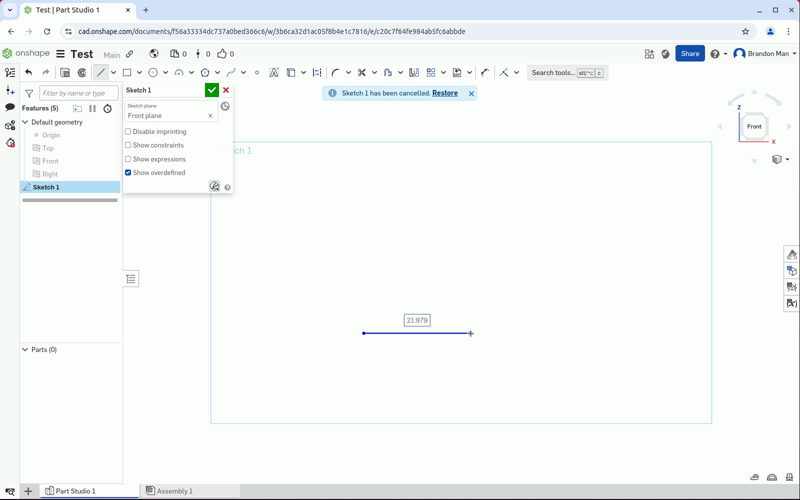
mouse_move(470, 209)
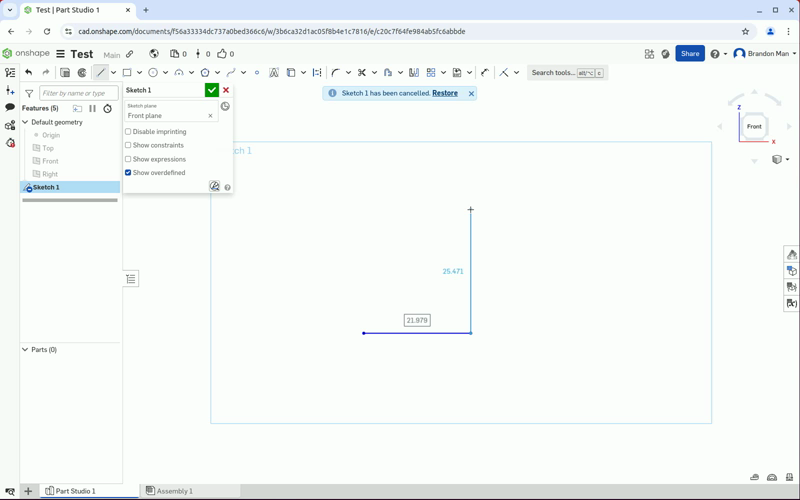
click(470, 209)
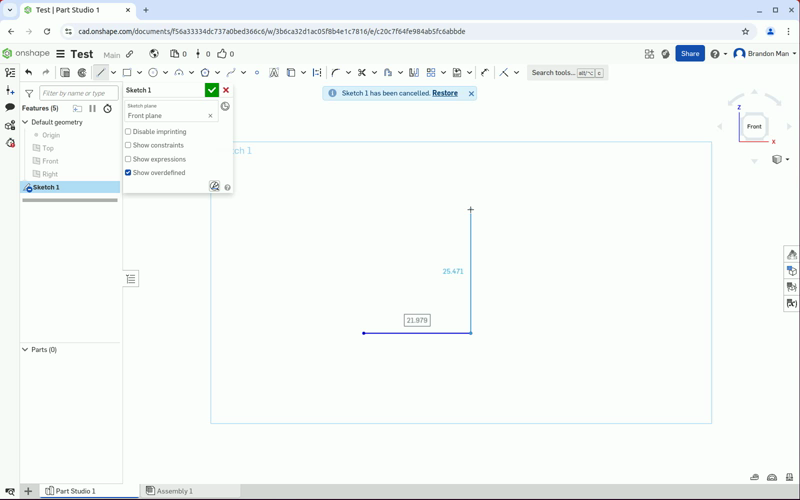
key_up(shift)
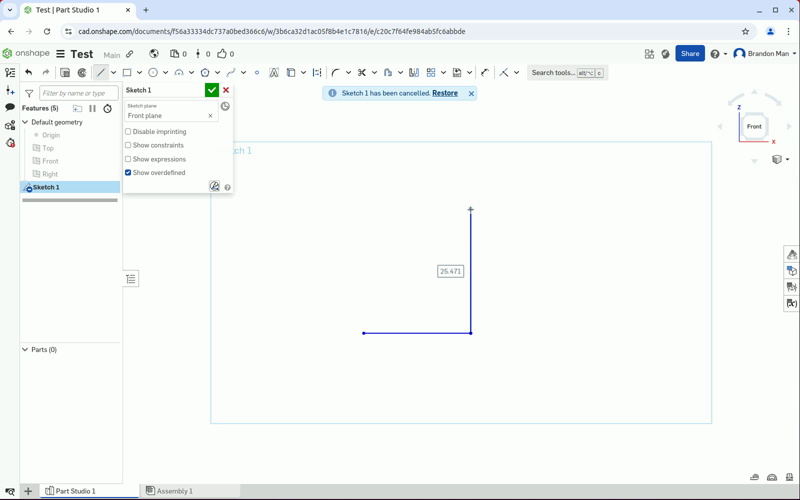
key_down(shift)
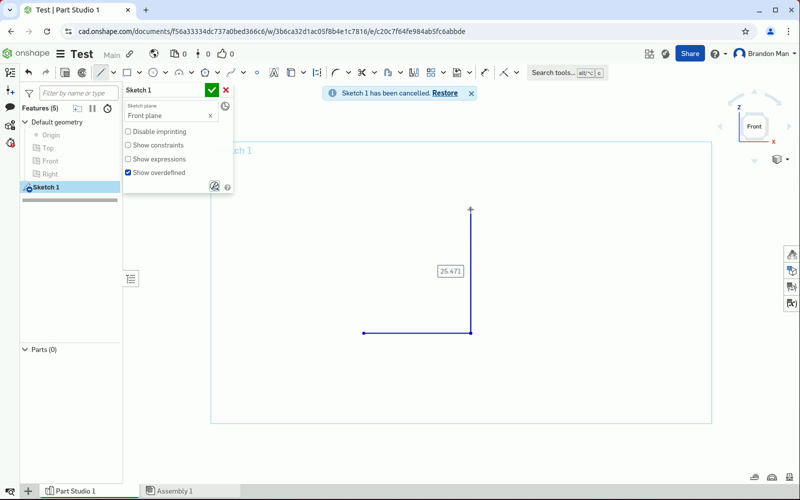
mouse_move(500, 209)
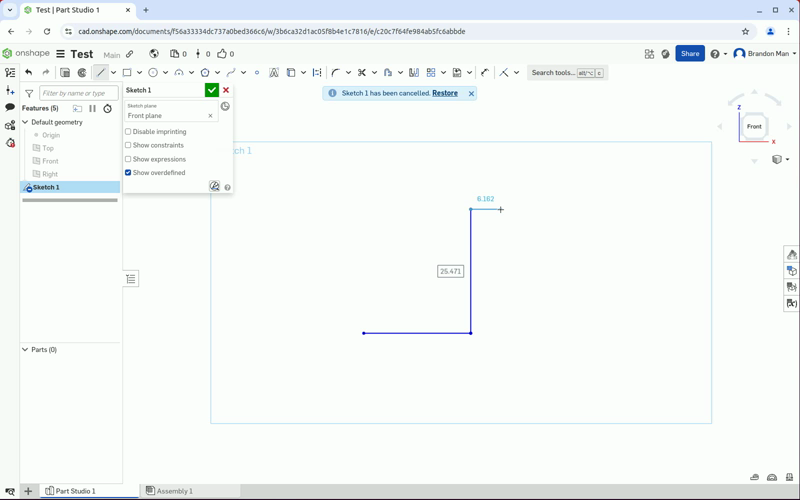
mouse_move(452, 209)
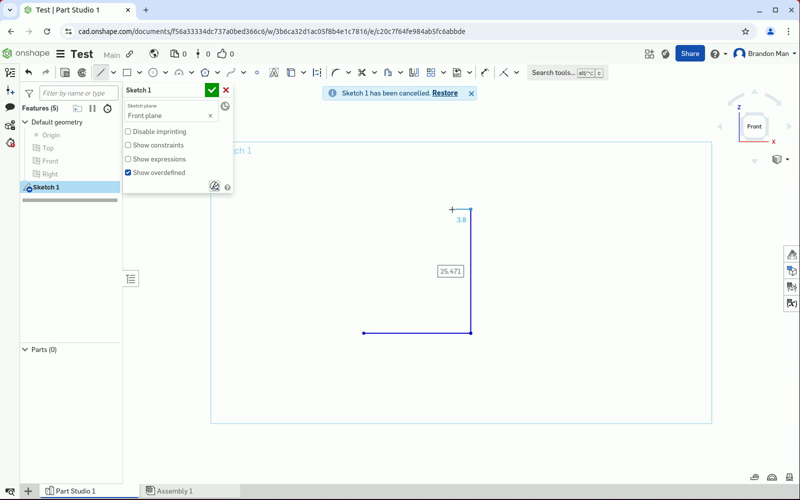
click(452, 209)
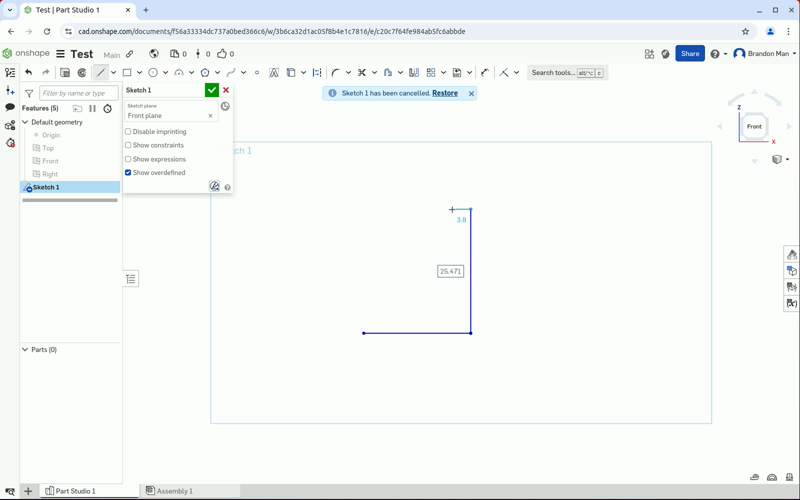
key_up(shift)
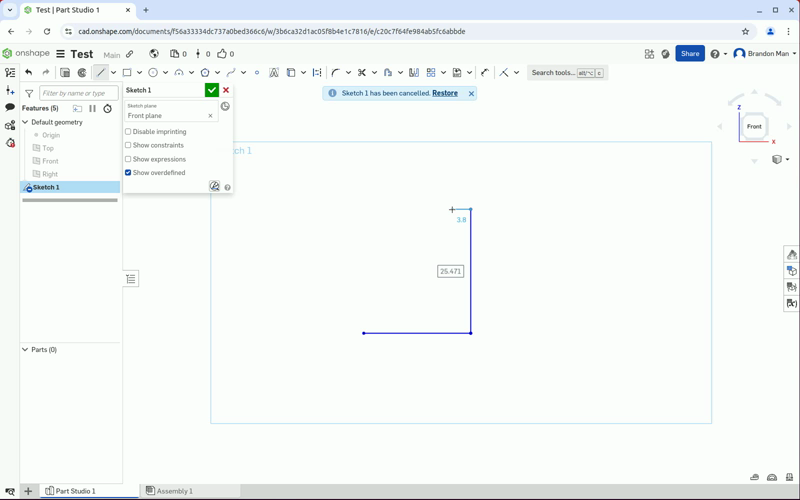
key(esc)
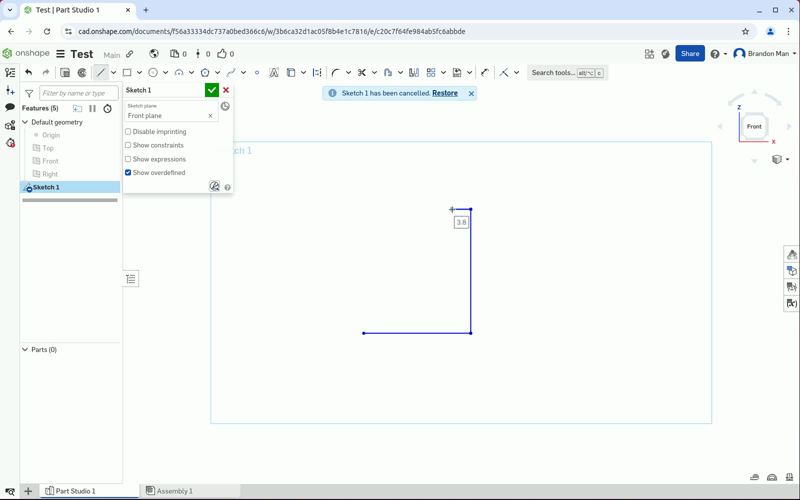
key(a)
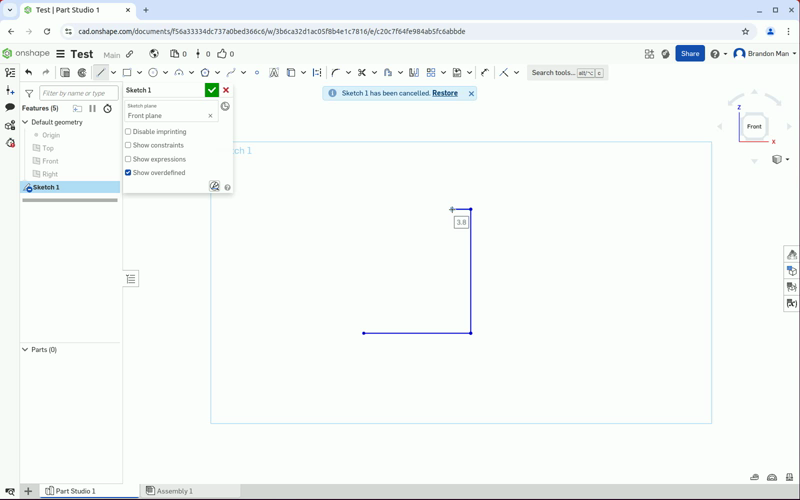
mouse_move(452, 209)
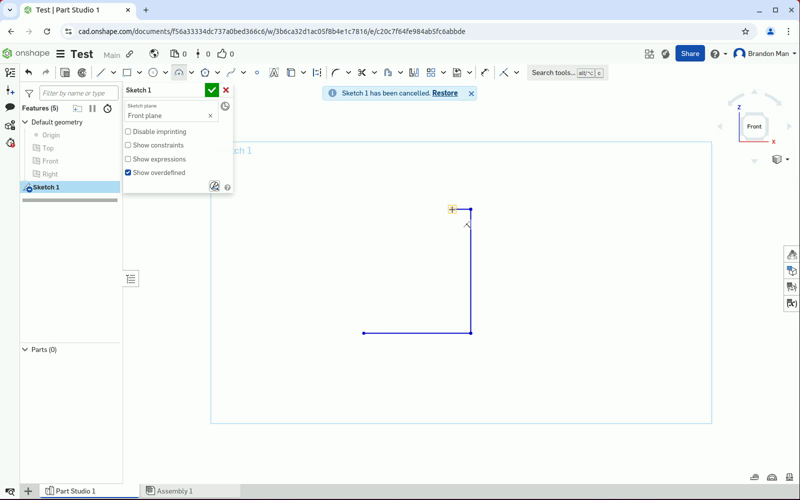
click(452, 209)
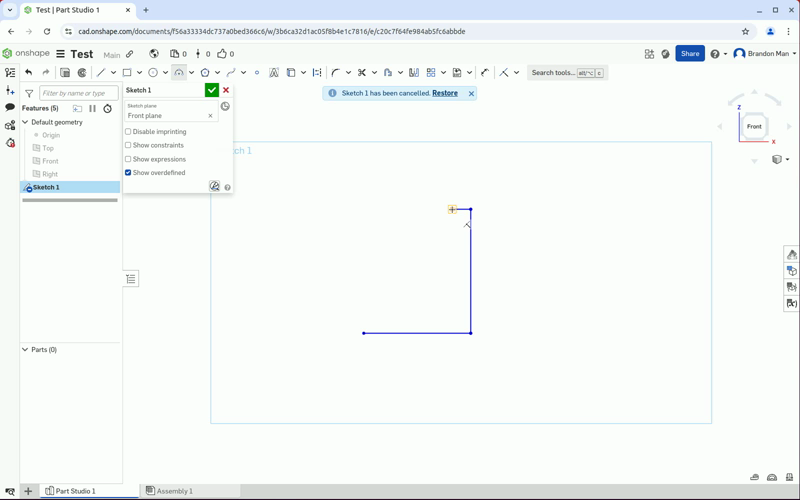
mouse_move(363, 333)
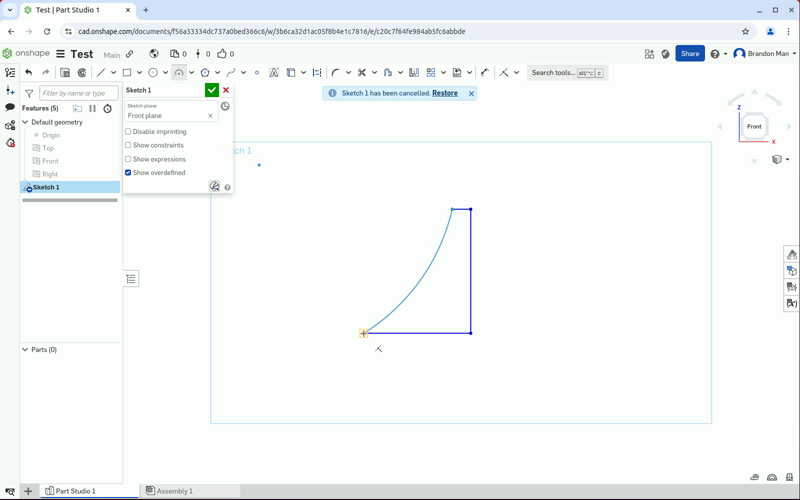
click(363, 333)
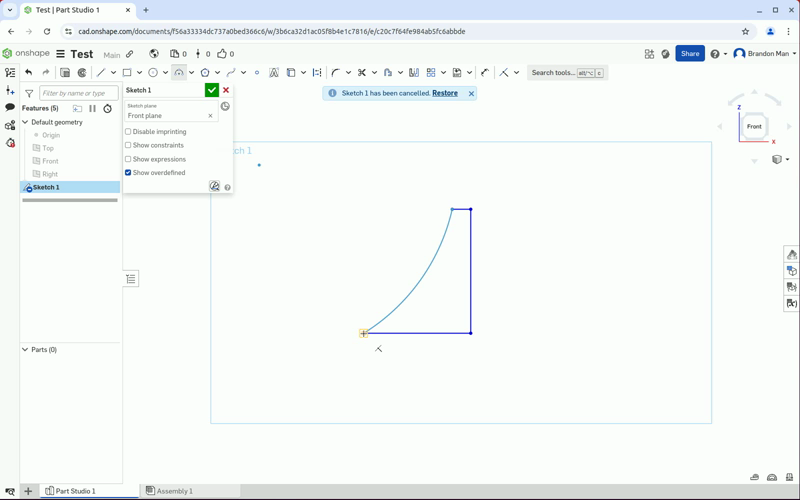
key_down(shift)
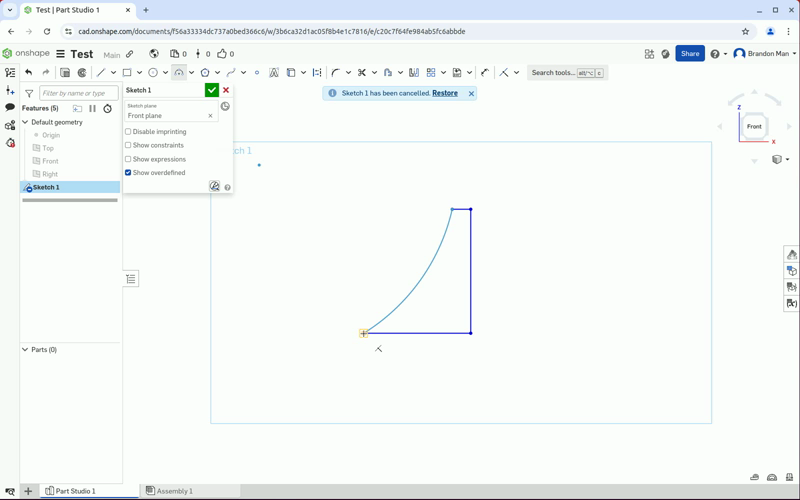
mouse_move(435, 291)
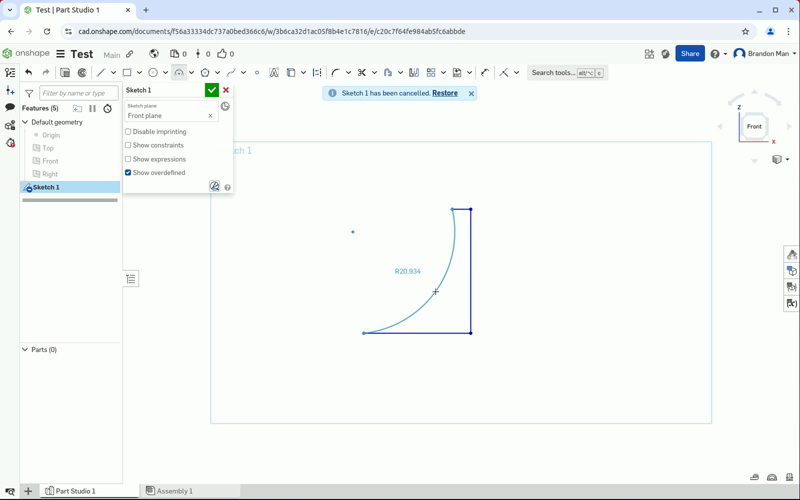
click(435, 291)
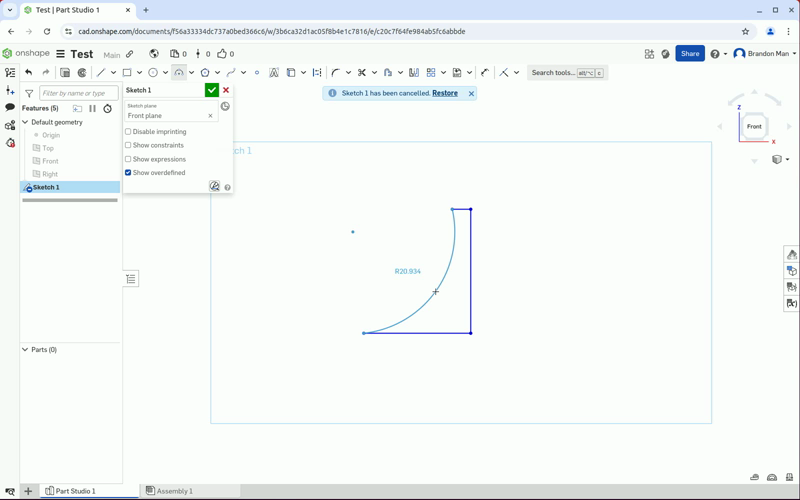
key_up(shift)
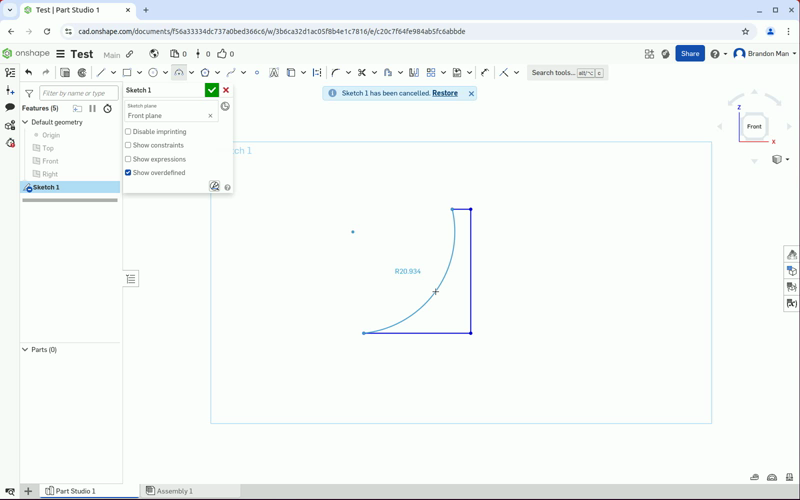
key(esc)
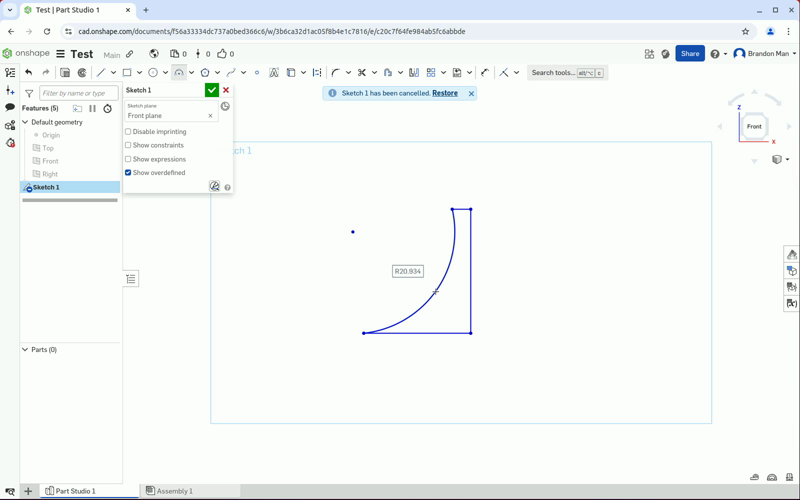
mouse_move(458, 257)
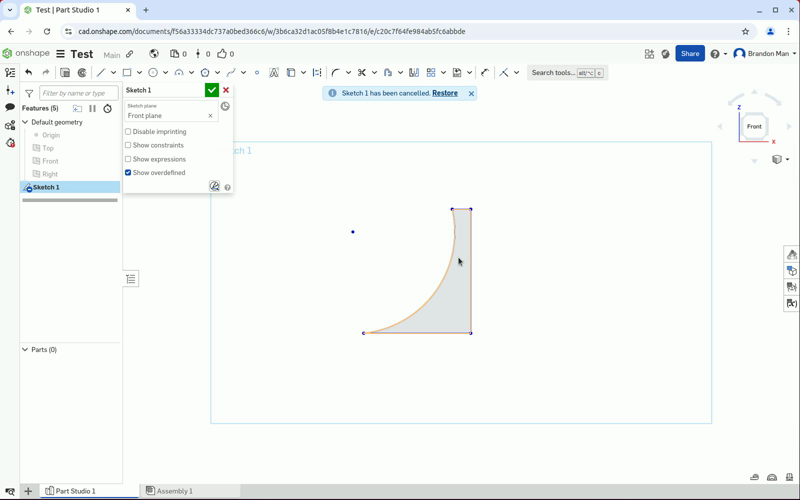
click(458, 257)
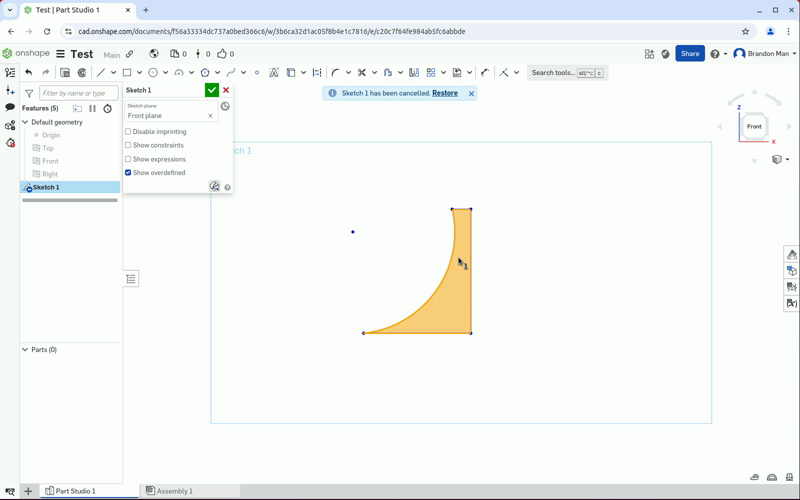
mouse_move(73, 352)
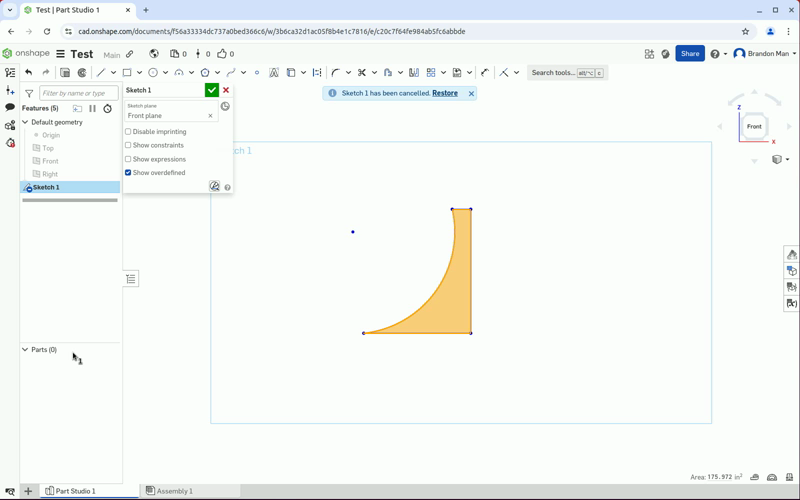
key(shift+y)
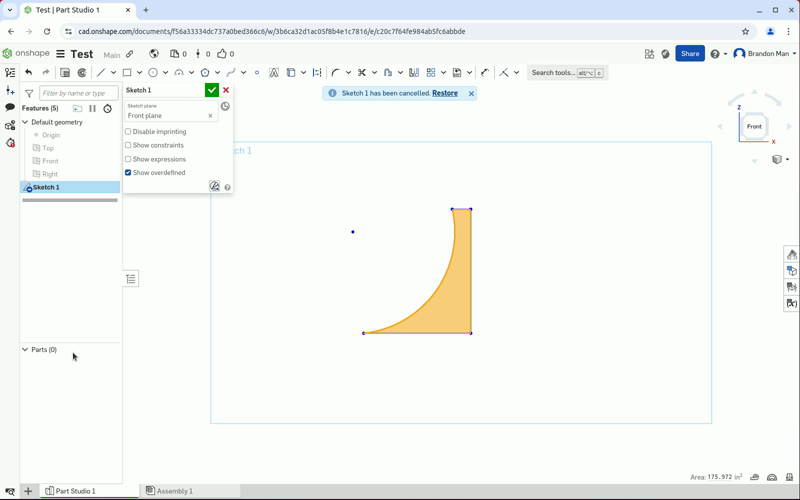
key(shift+e)
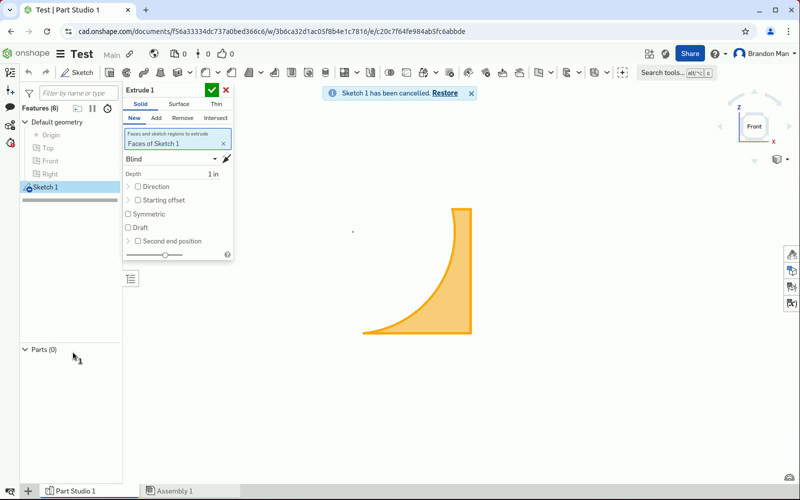
mouse_move(143, 106)
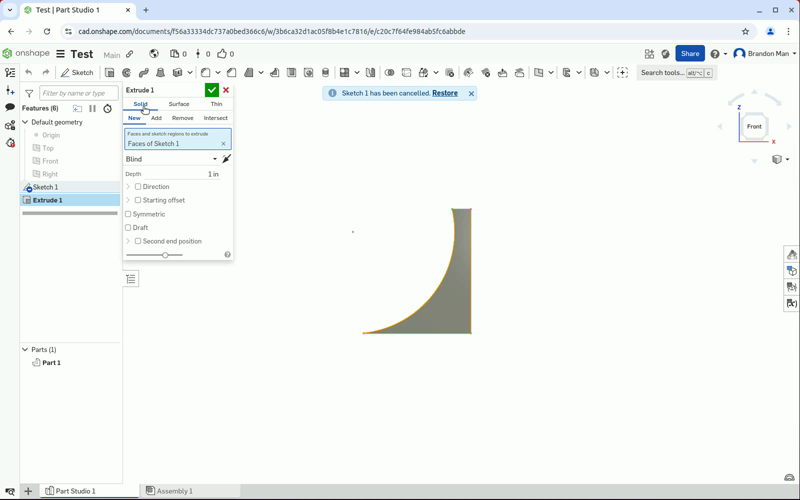
click(143, 106)
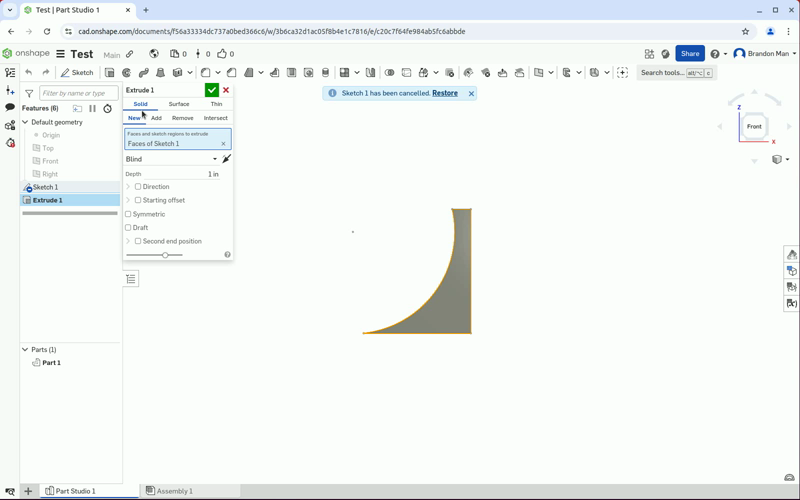
mouse_move(137, 120)
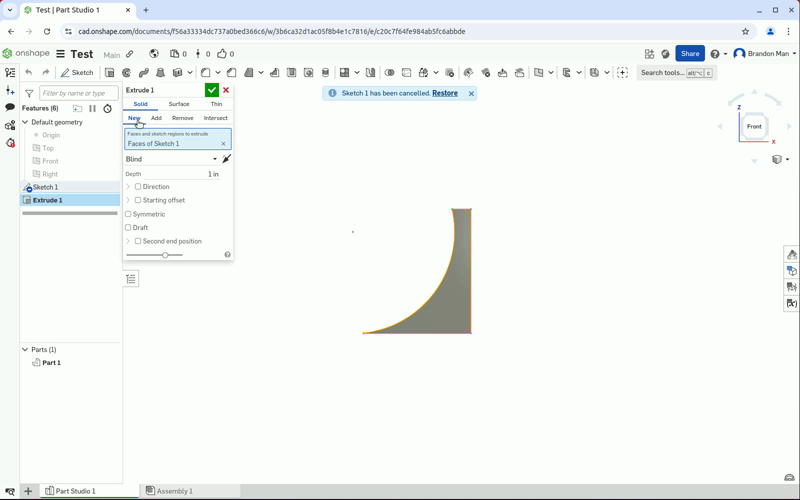
click(137, 120)
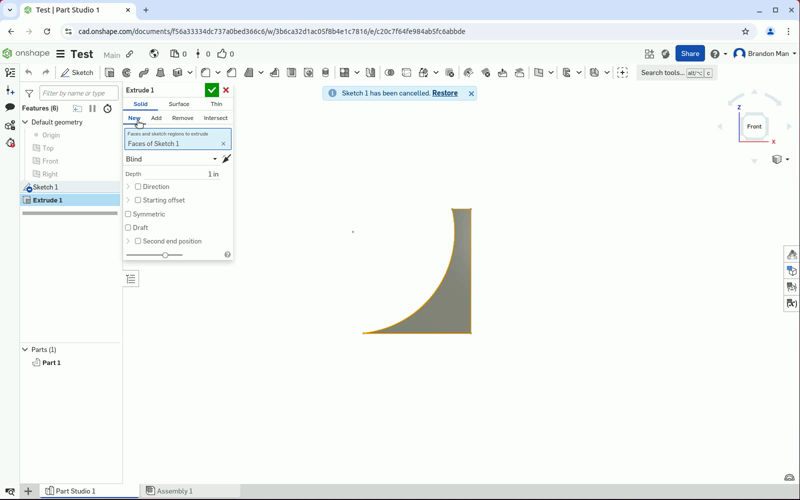
key(tab, 4)
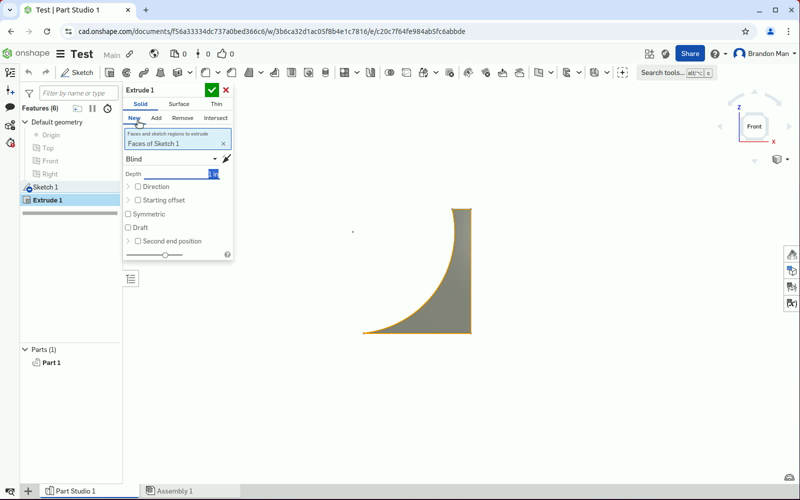
text(1.926)
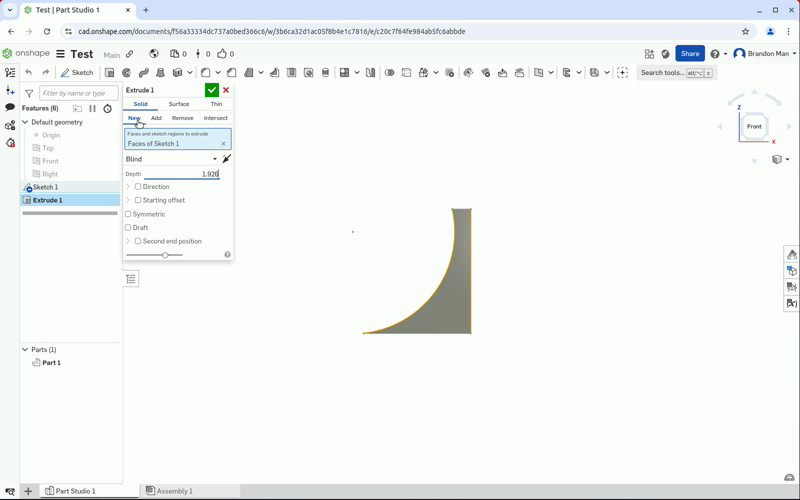
key(enter)
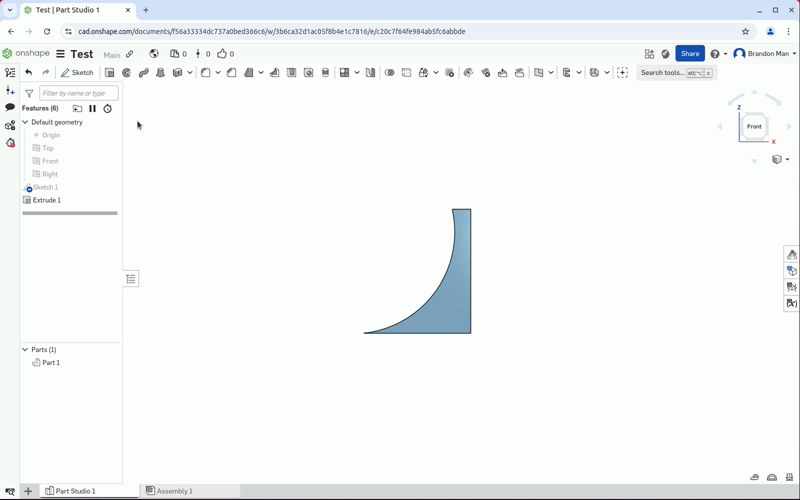
key(shift+h)
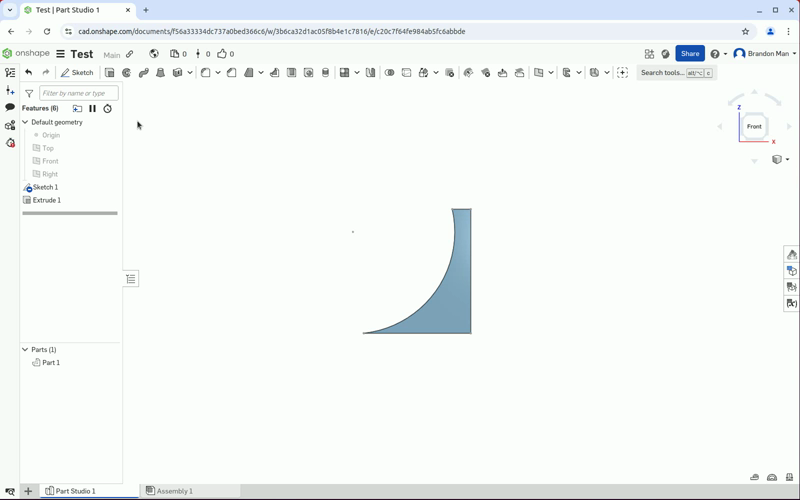
key(shift+h)
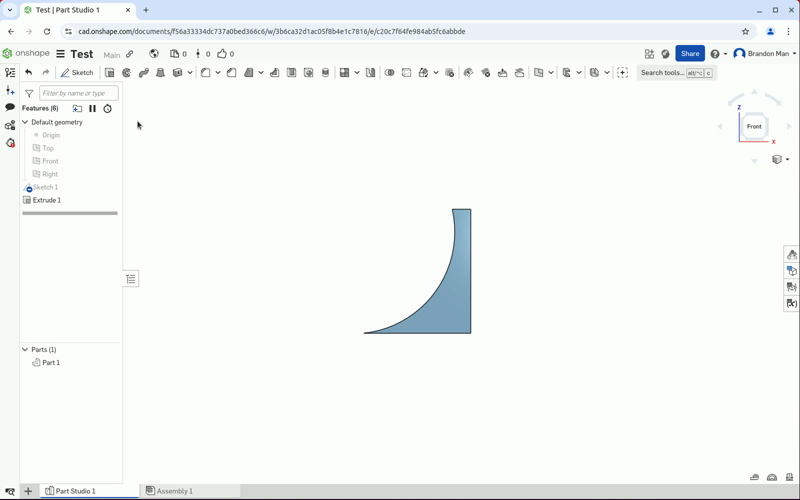
mouse_move(73, 189)
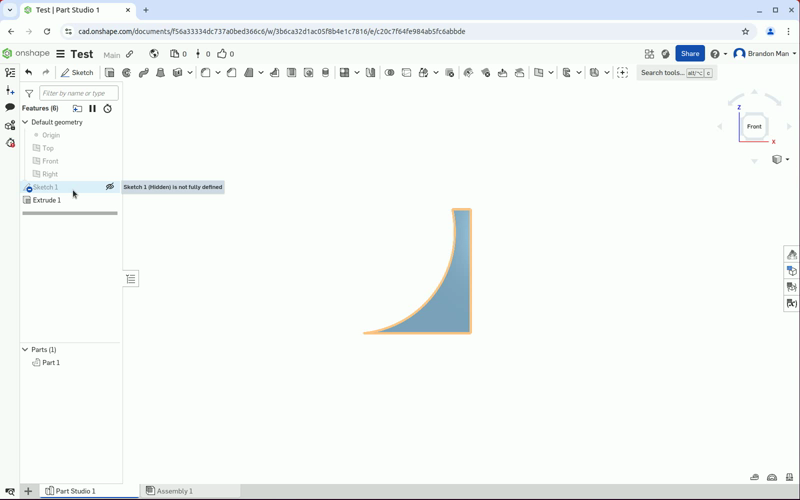
click(73, 189)
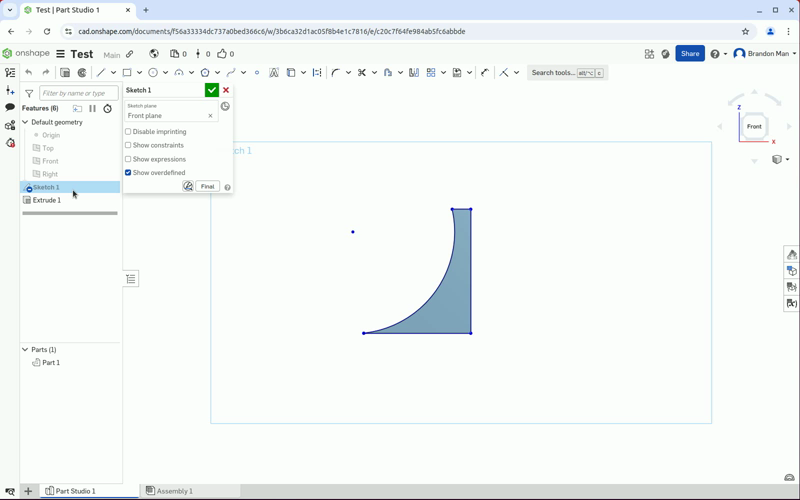
mouse_move(229, 92)
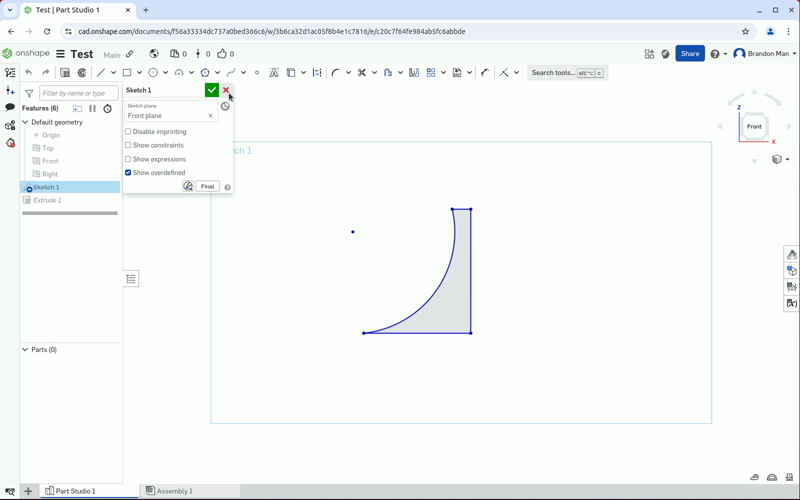
click(229, 92)
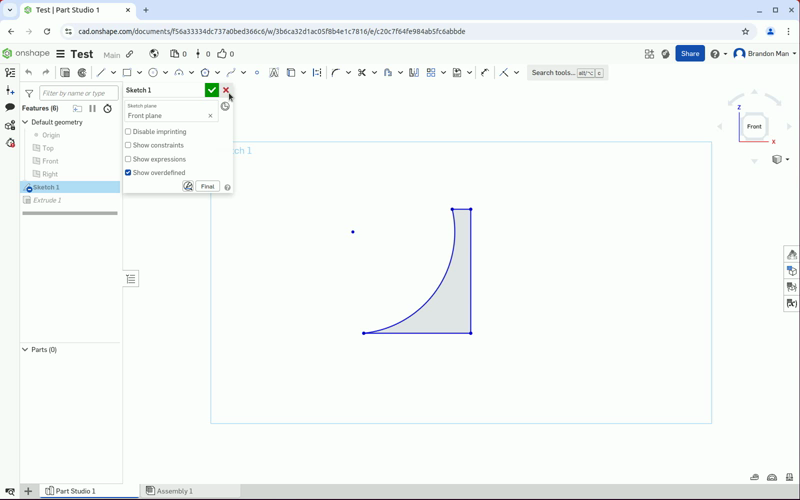
key(shift+s)
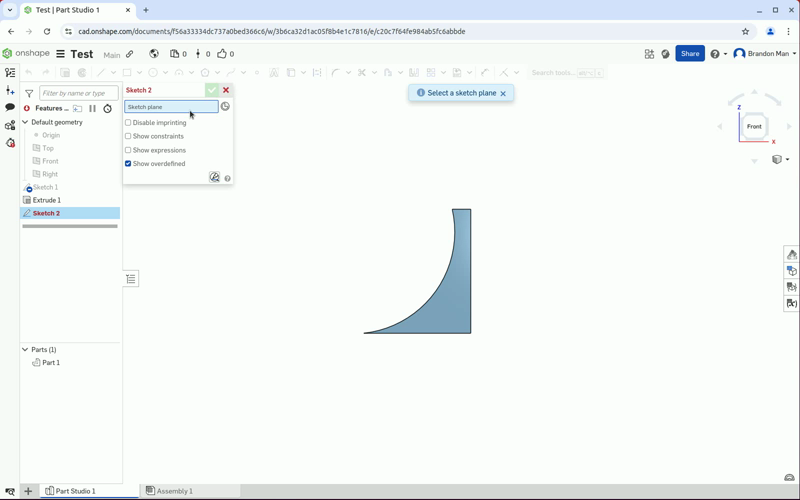
mouse_move(73, 163)
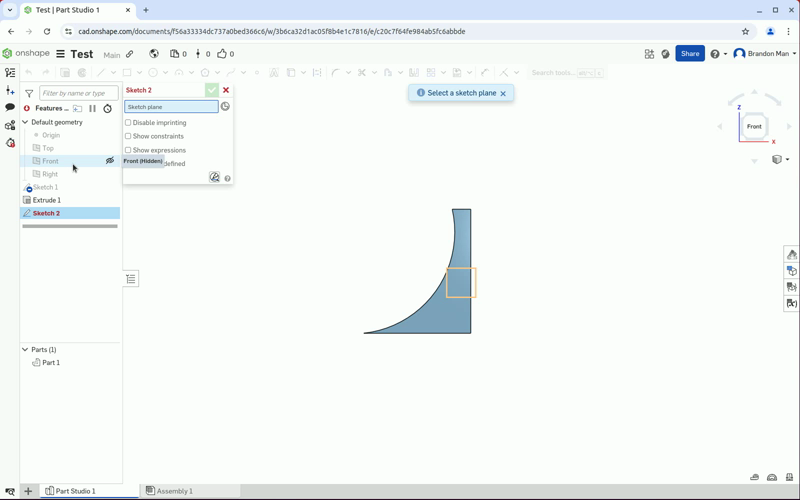
click(73, 163)
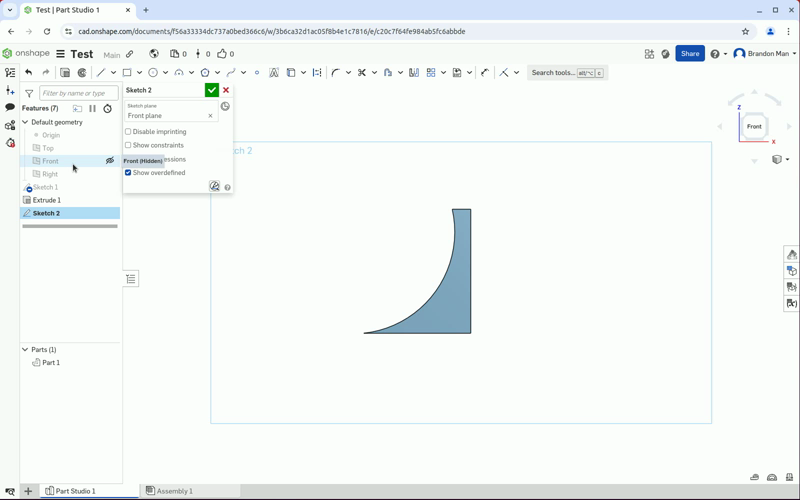
mouse_move(73, 352)
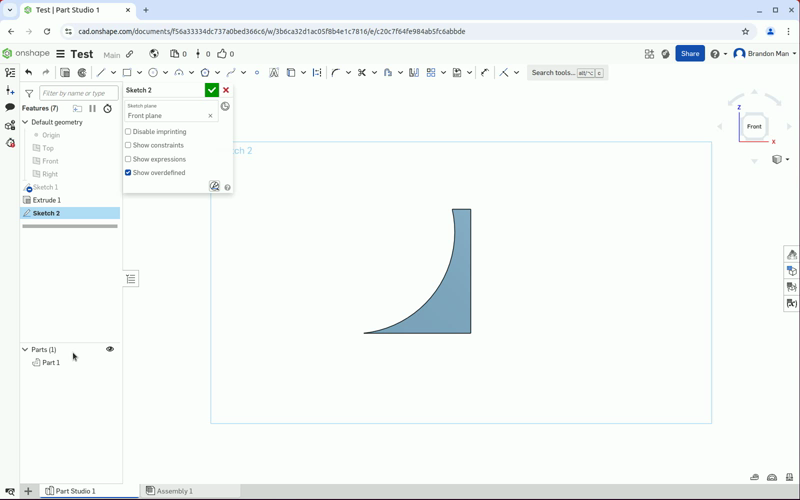
key(y)
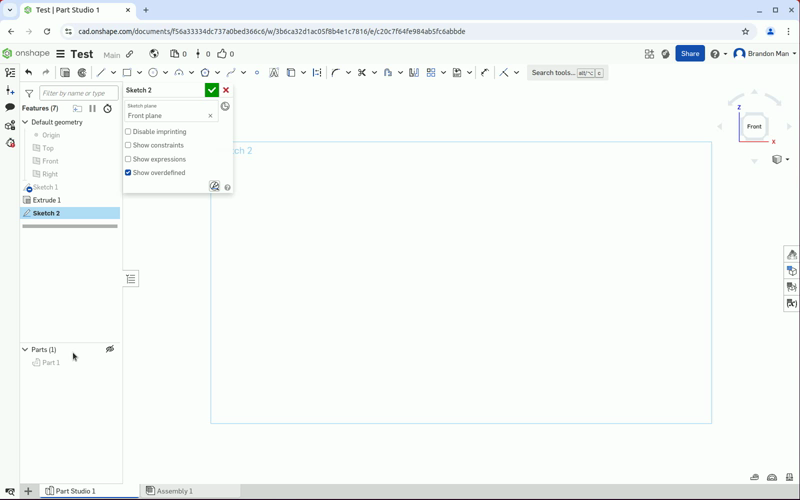
key(l)
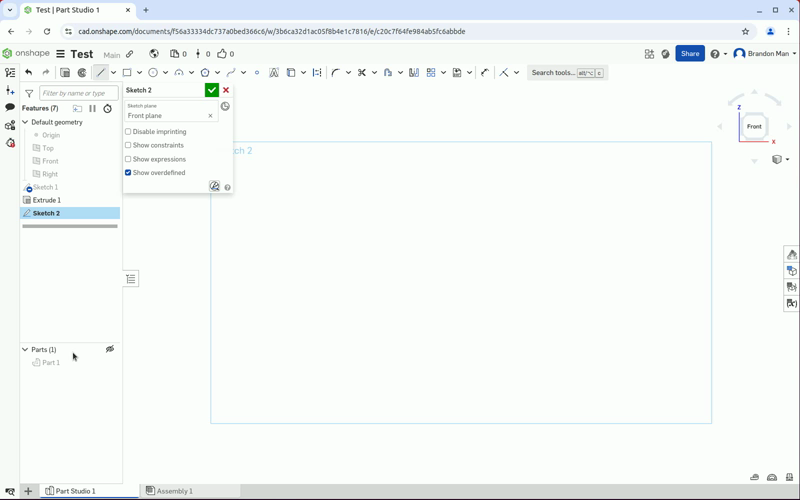
key_down(shift)
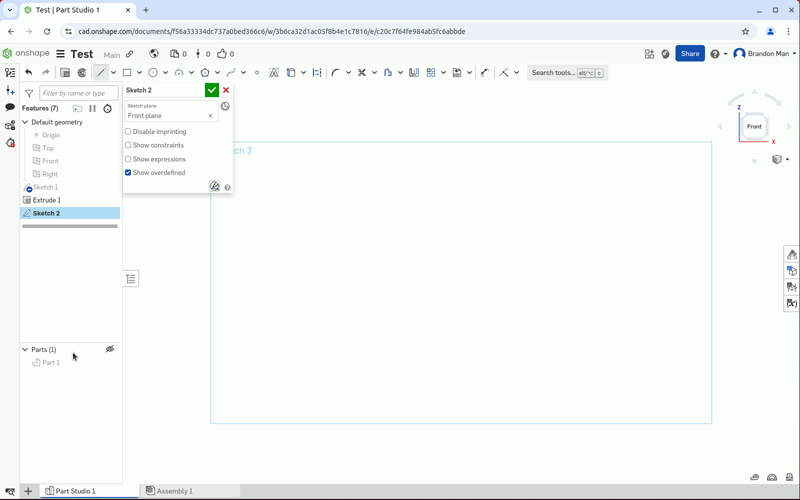
mouse_move(405, 318)
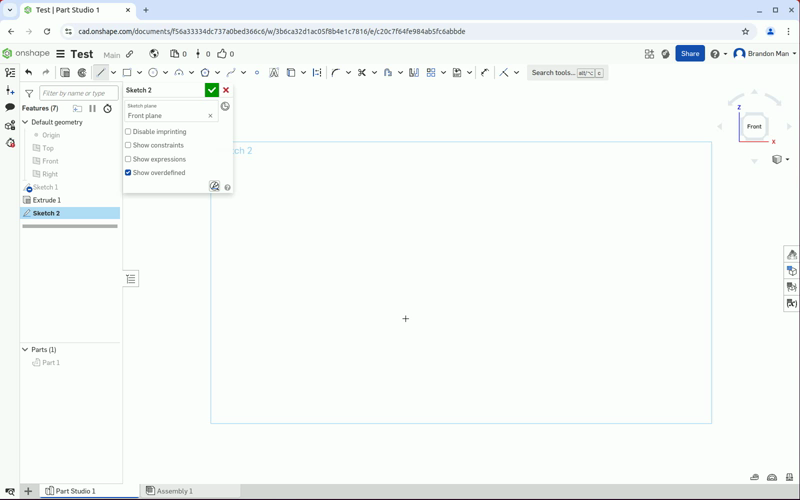
click(405, 318)
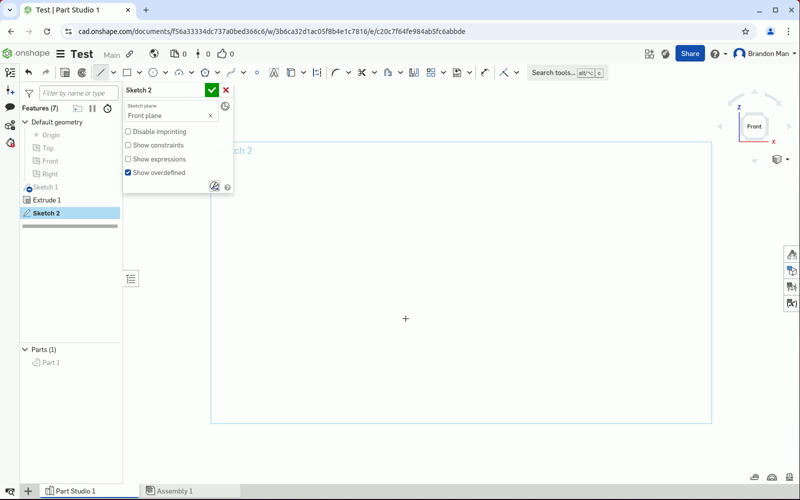
key_up(shift)
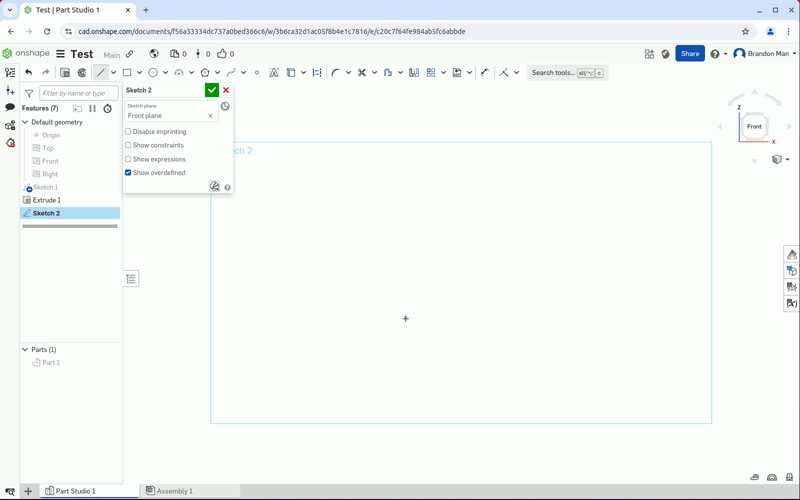
key_down(shift)
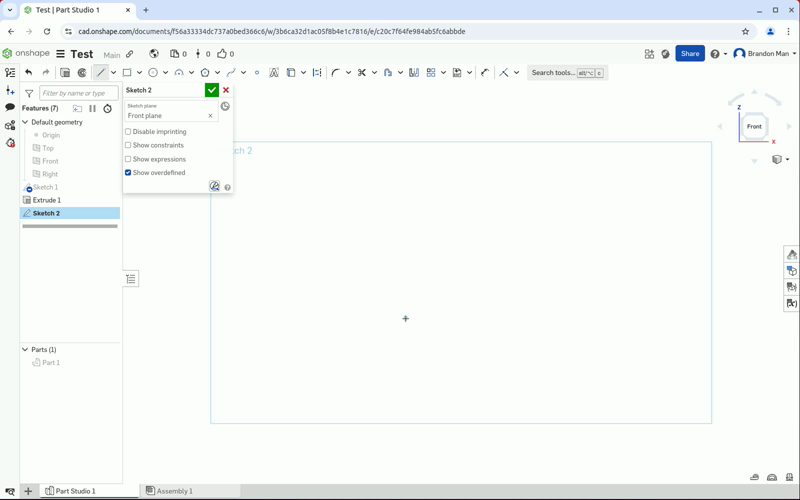
mouse_move(435, 318)
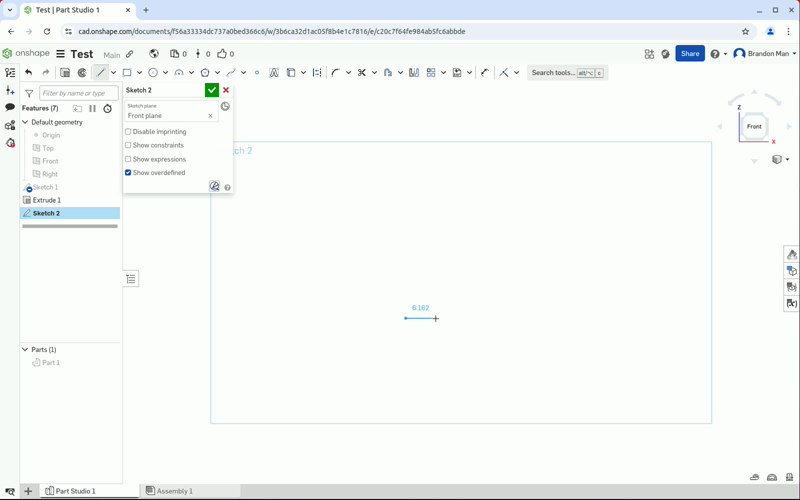
mouse_move(415, 332)
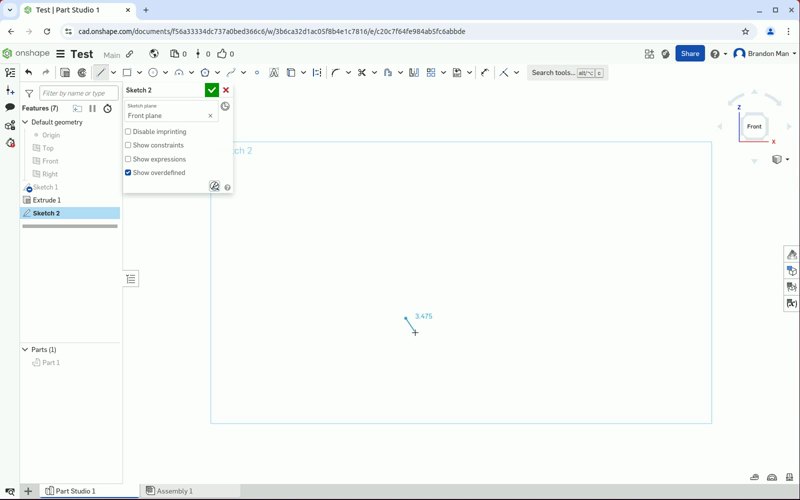
click(415, 332)
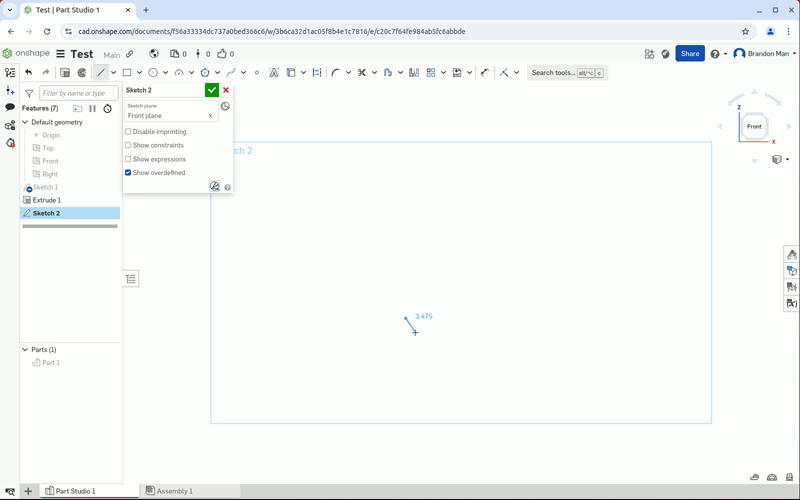
key_up(shift)
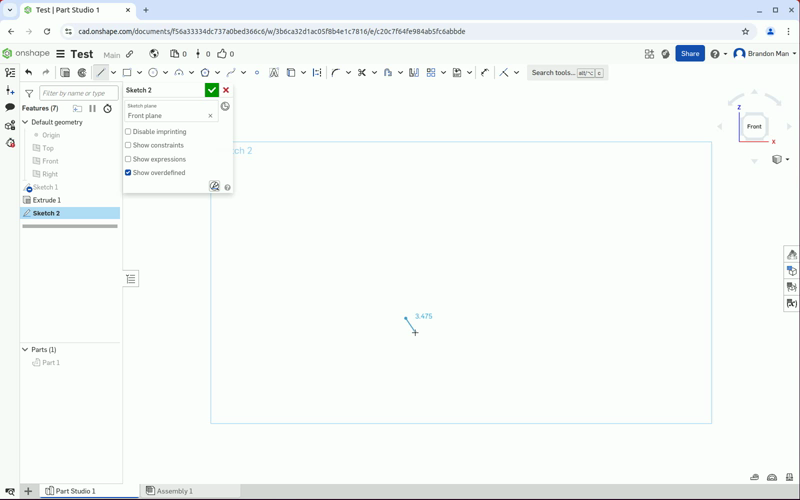
key_down(shift)
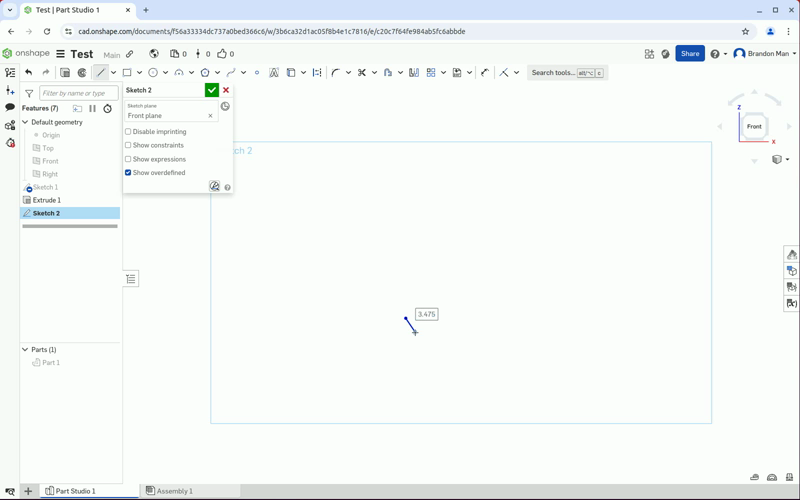
mouse_move(504, 268)
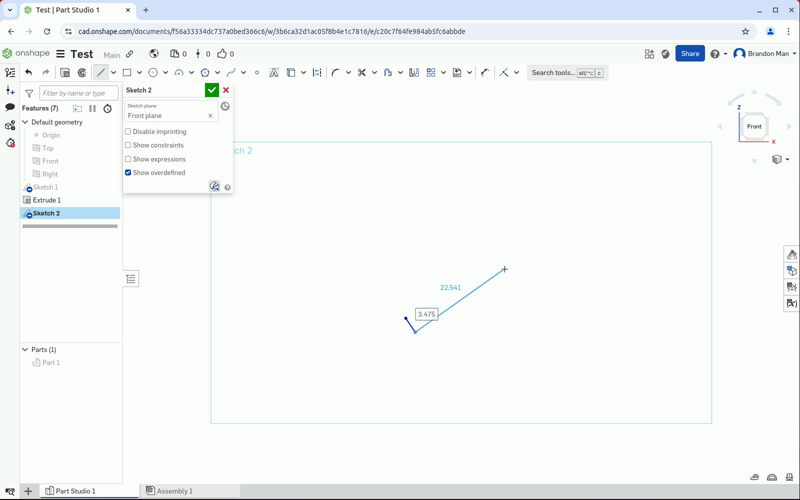
click(504, 268)
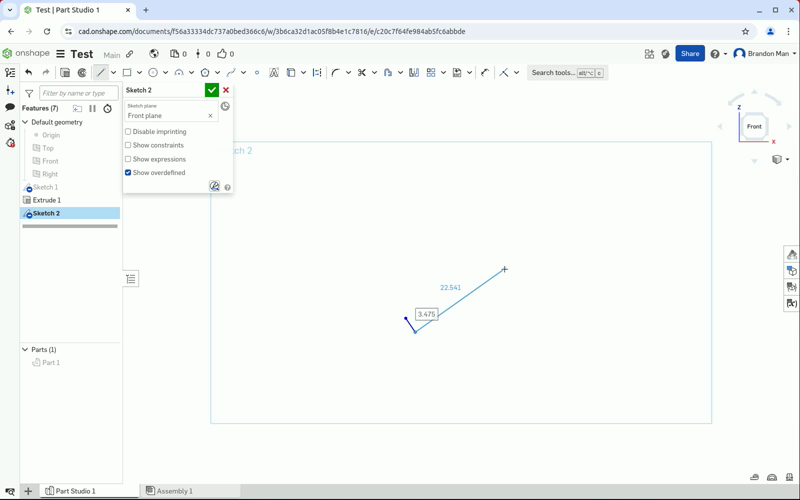
key_up(shift)
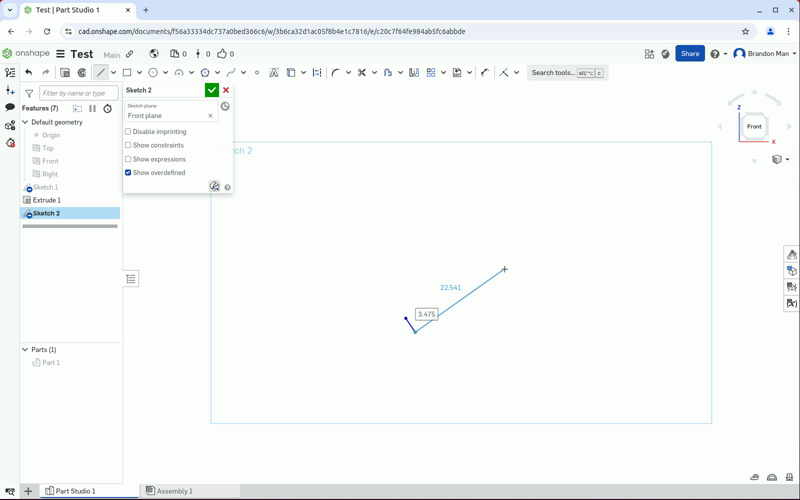
key_down(shift)
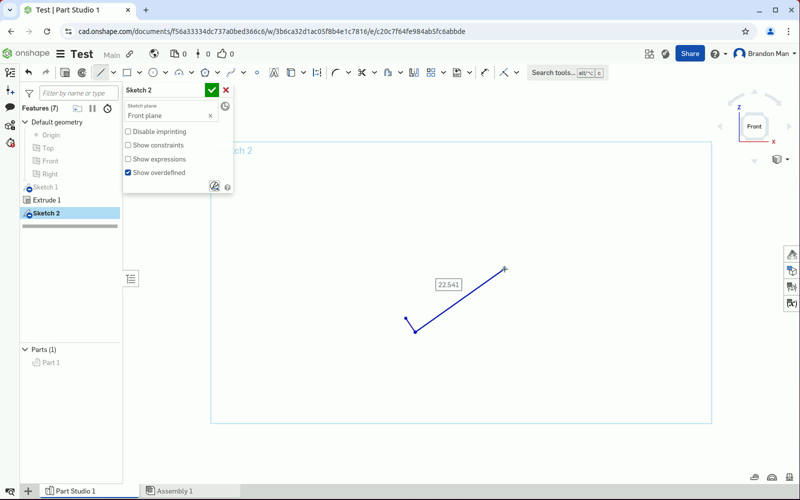
mouse_move(436, 170)
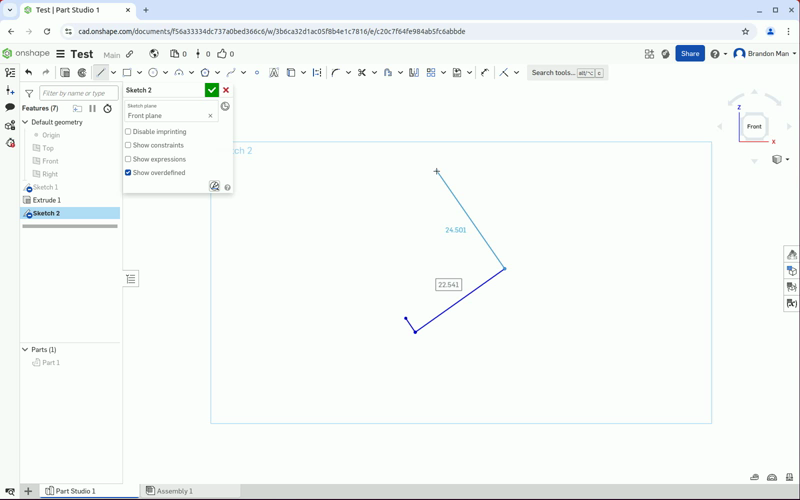
click(436, 170)
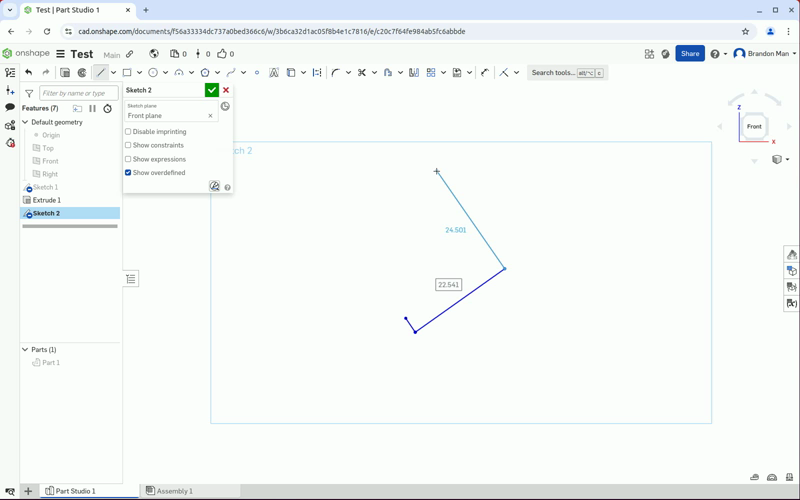
key_up(shift)
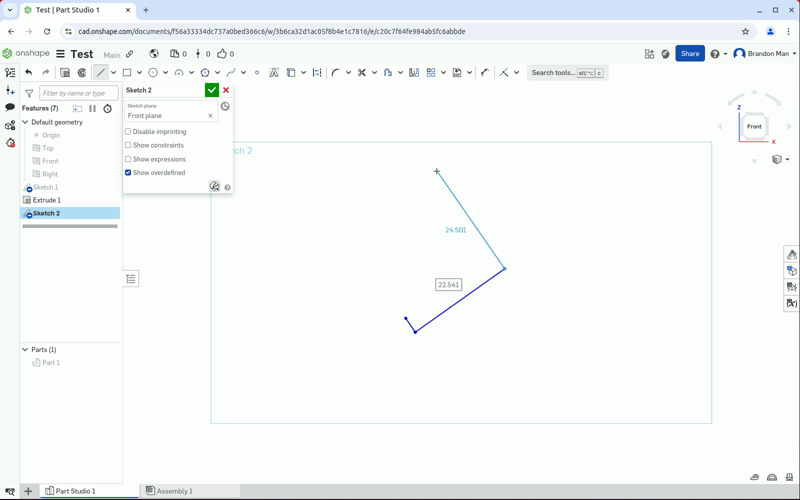
key(esc)
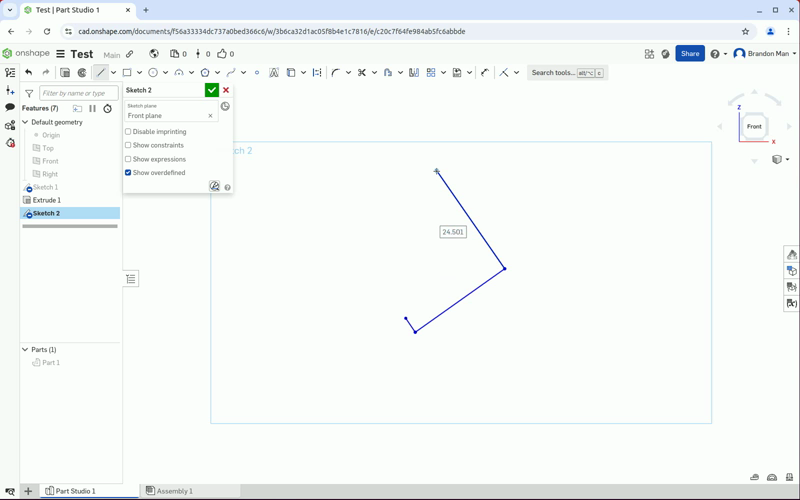
key(a)
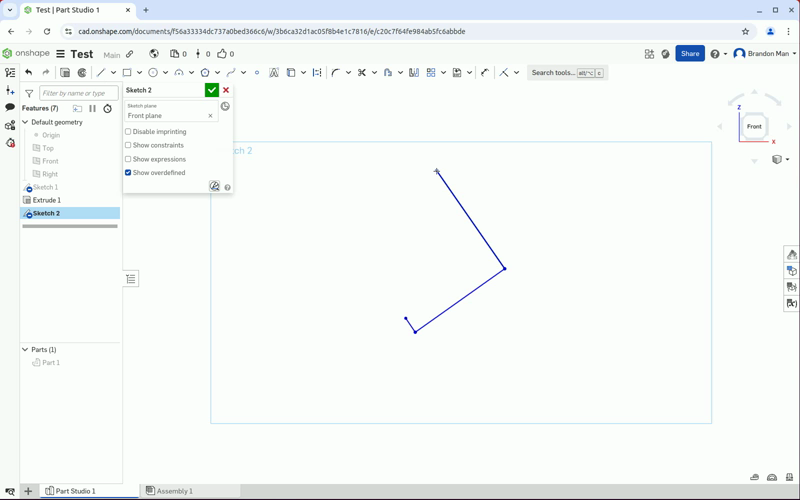
mouse_move(436, 170)
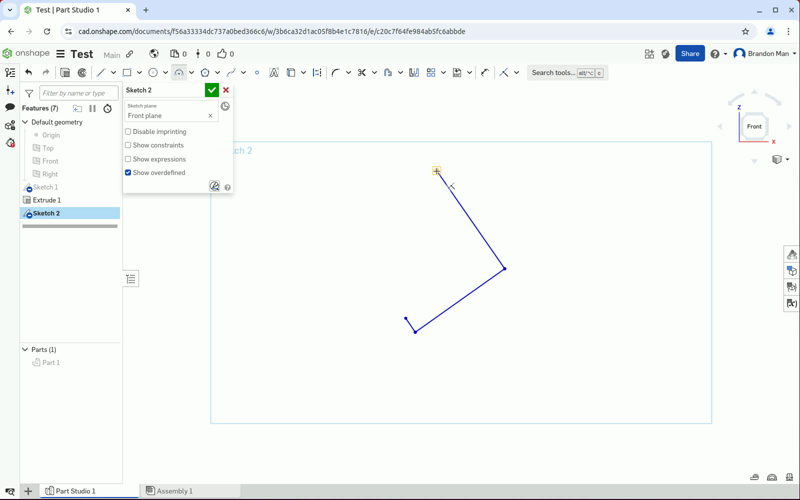
click(436, 170)
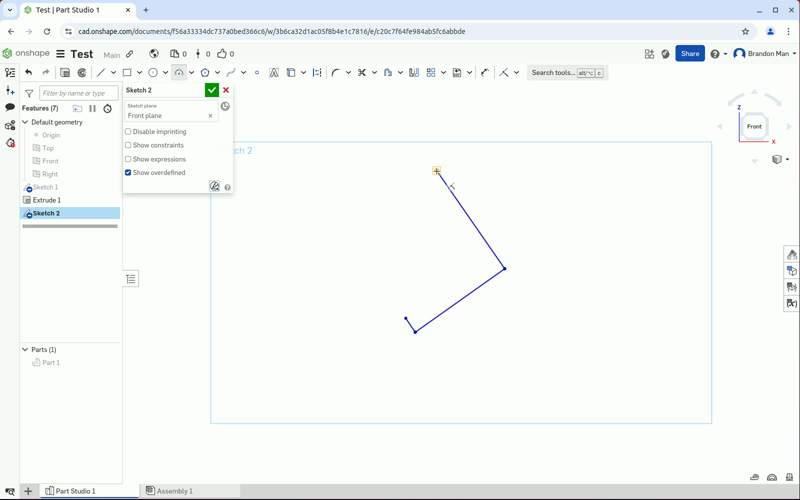
mouse_move(405, 318)
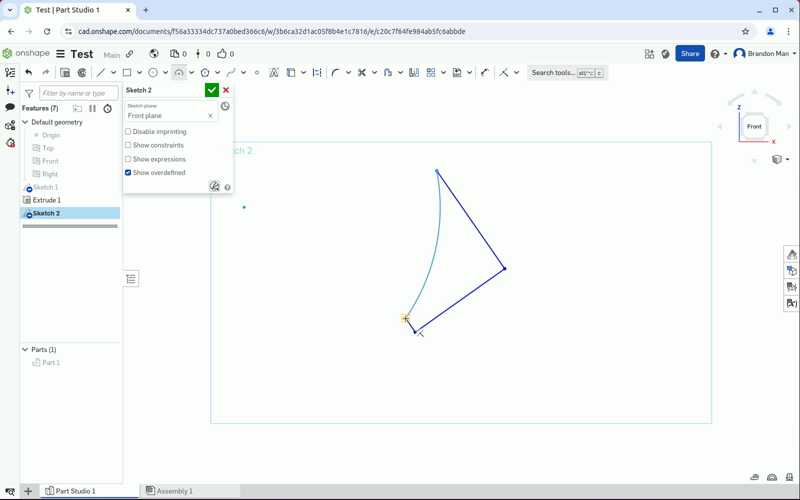
click(405, 318)
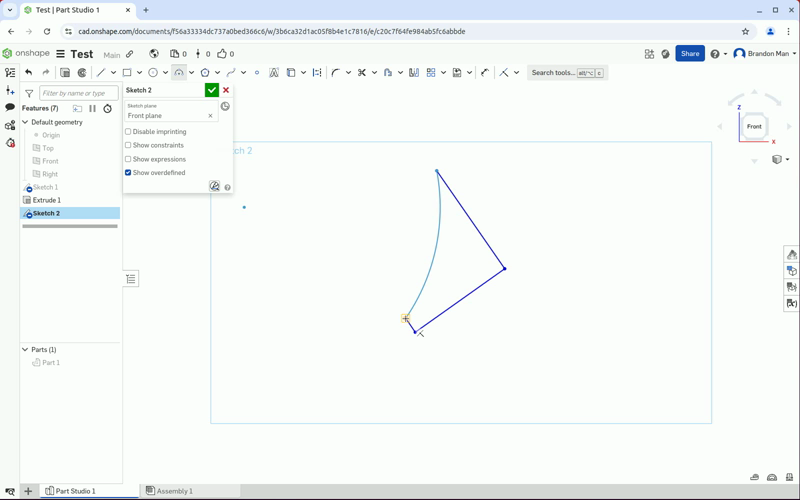
key_down(shift)
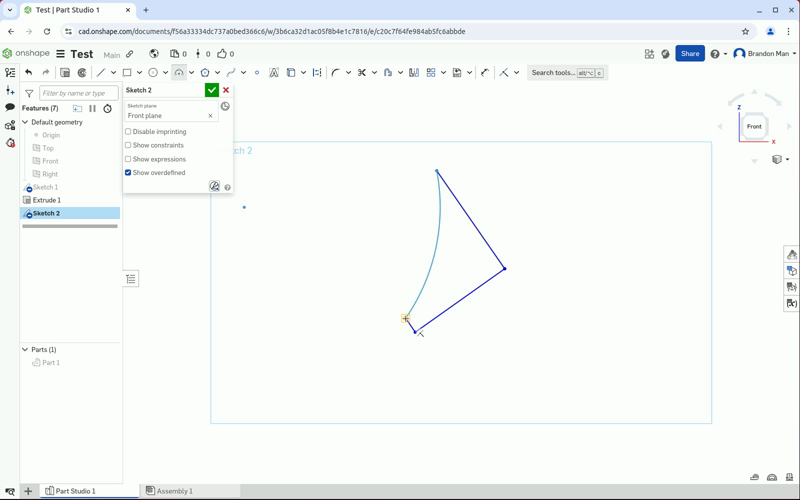
mouse_move(453, 251)
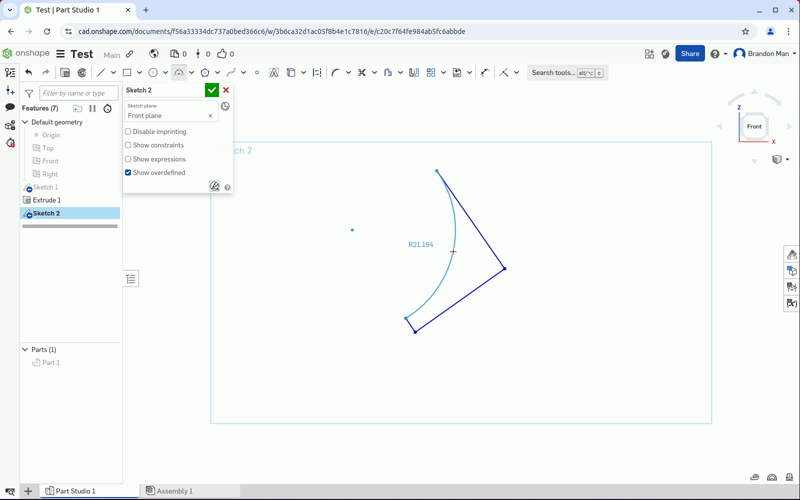
click(453, 251)
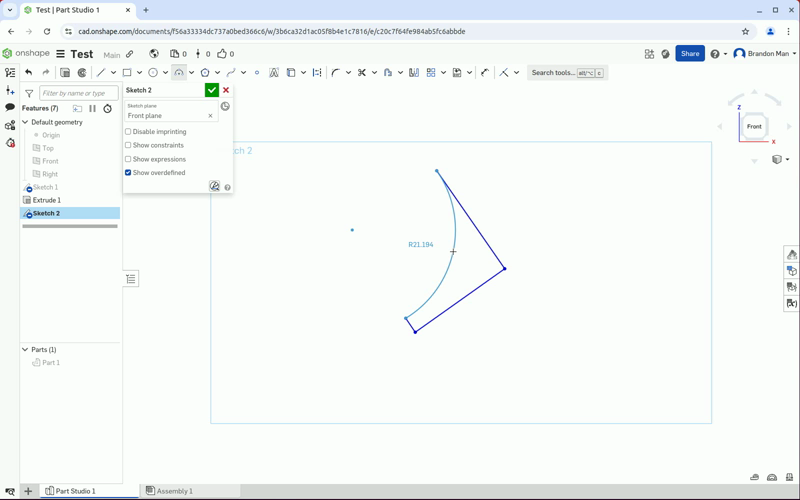
key_up(shift)
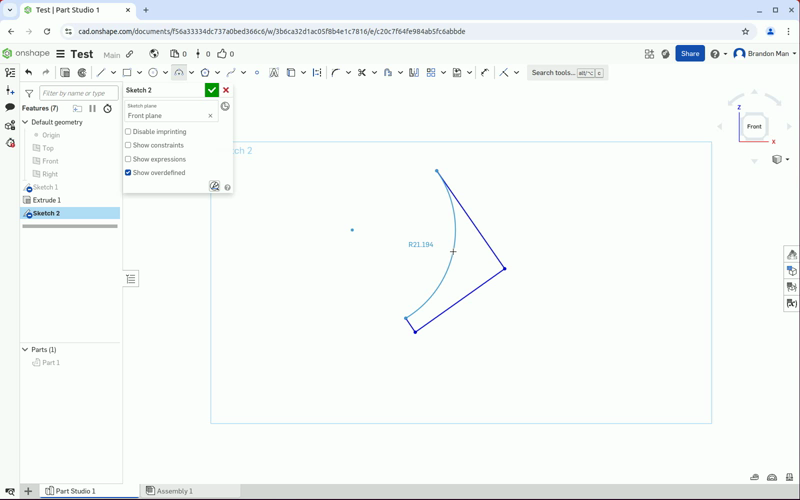
key(esc)
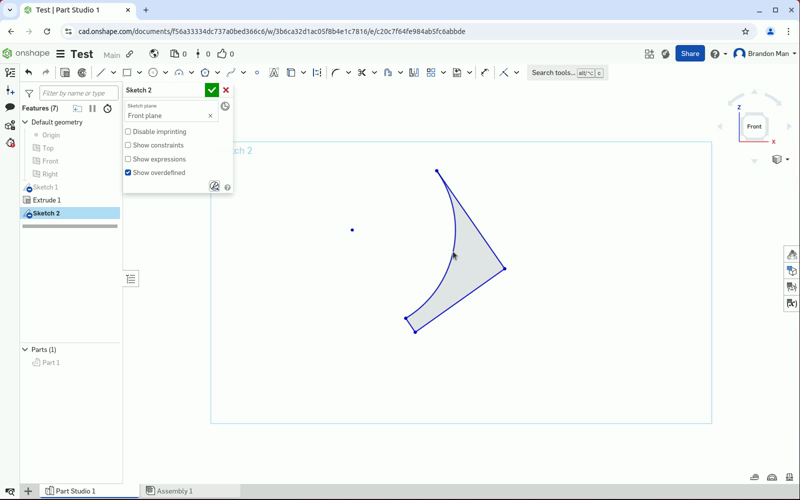
mouse_move(474, 236)
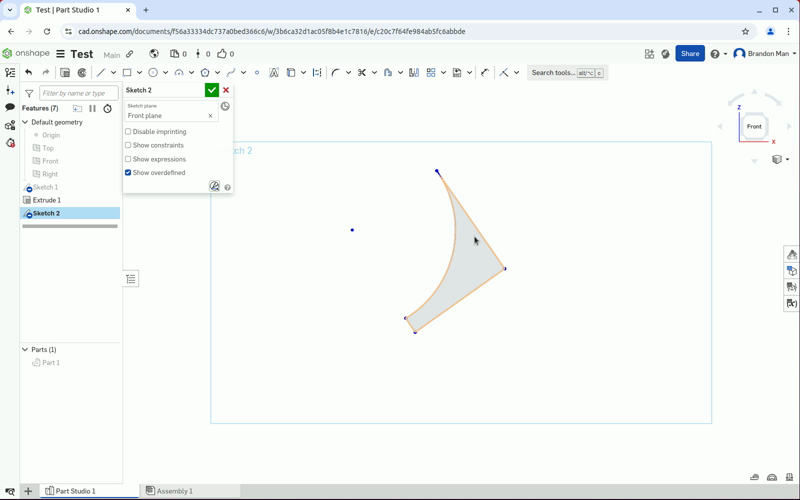
click(474, 236)
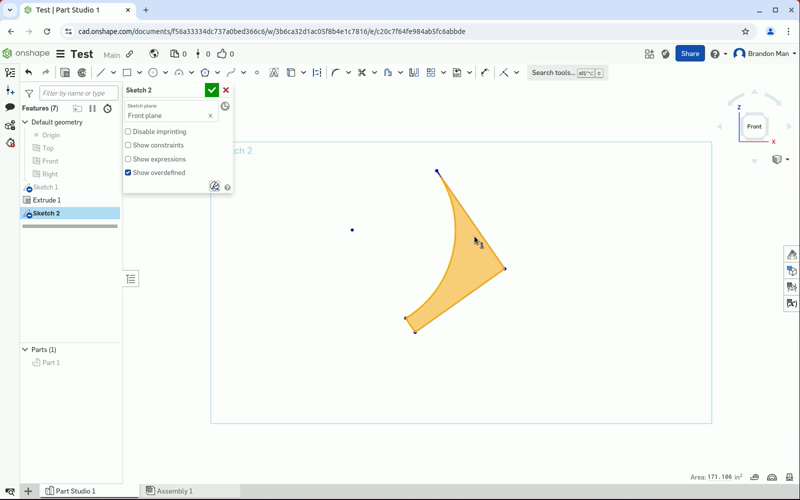
mouse_move(73, 352)
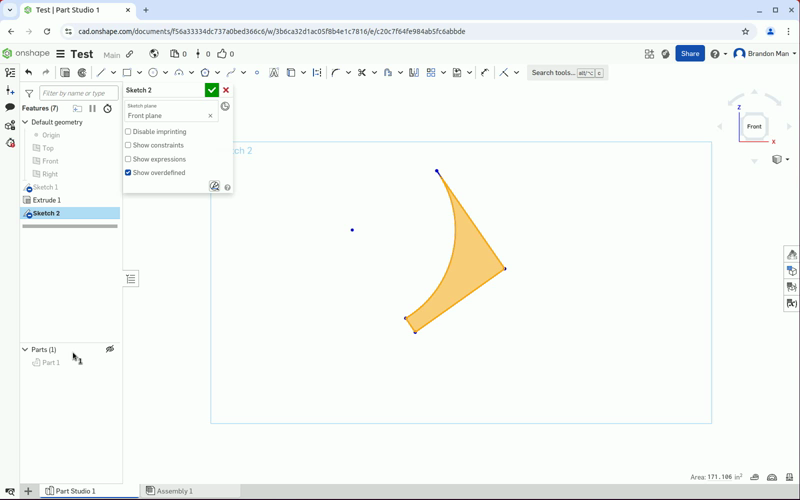
key(shift+y)
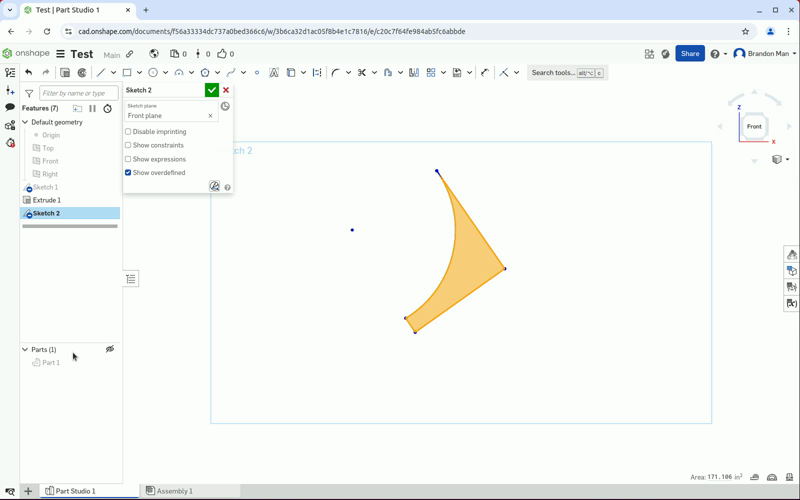
key(shift+e)
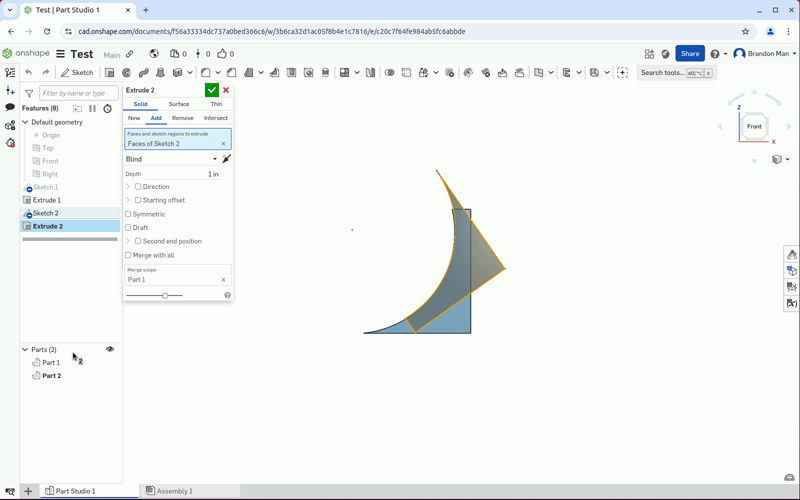
mouse_move(143, 106)
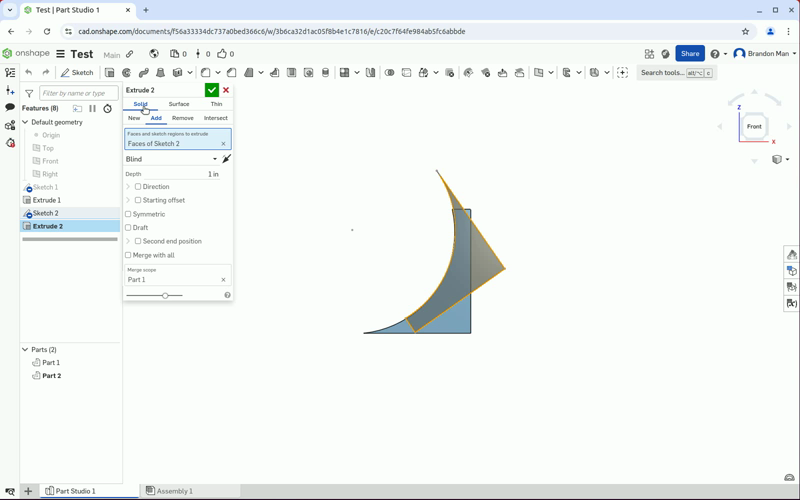
click(143, 106)
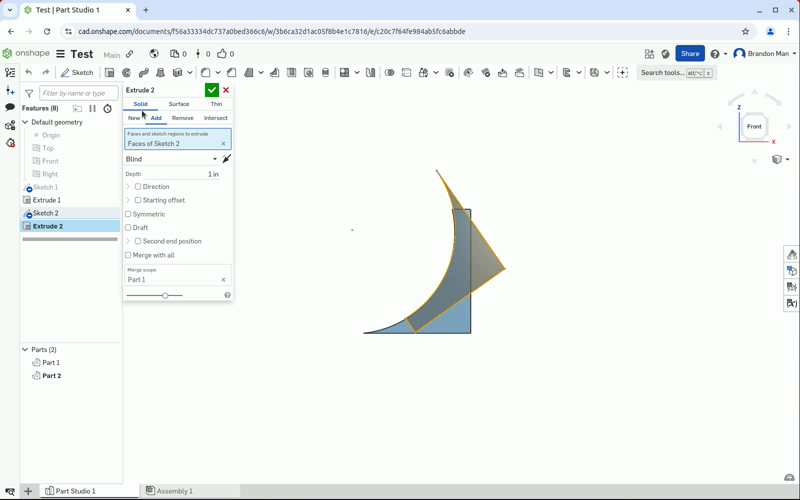
mouse_move(137, 120)
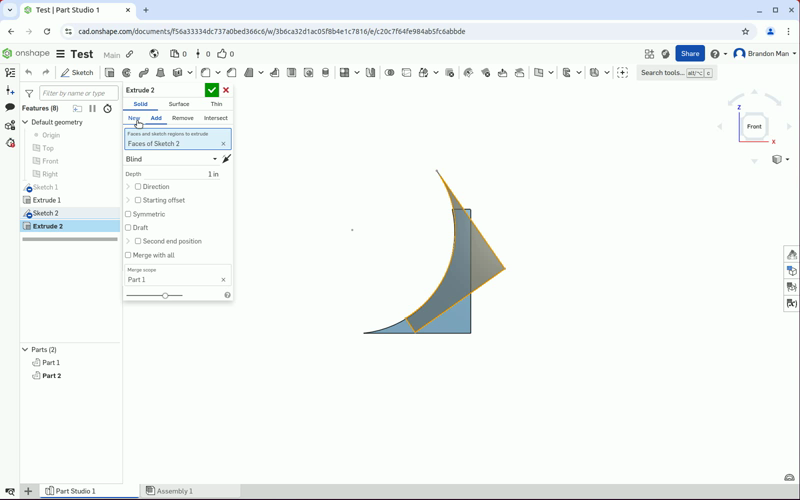
click(137, 120)
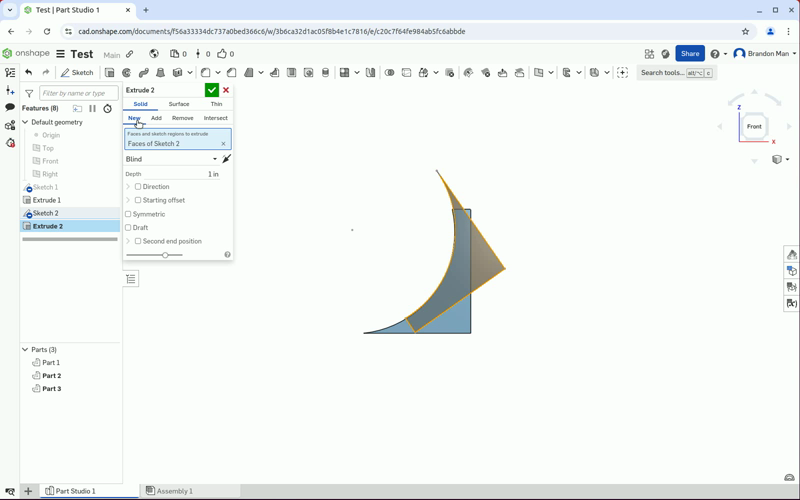
key(tab, 4)
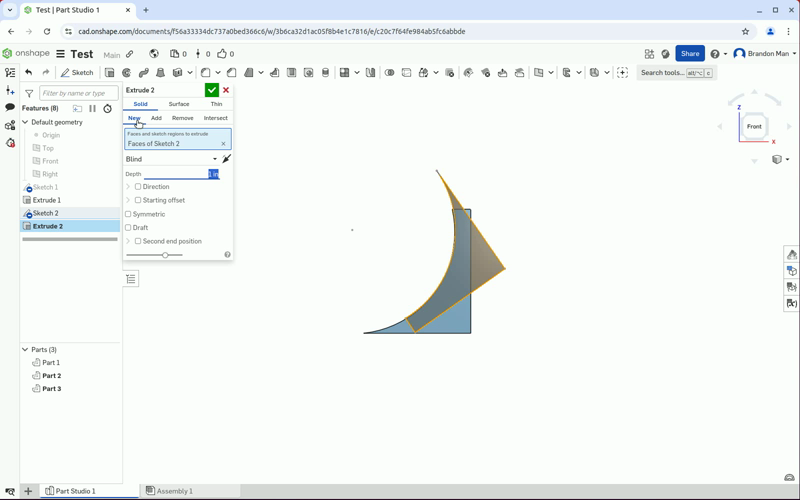
text(5.296)
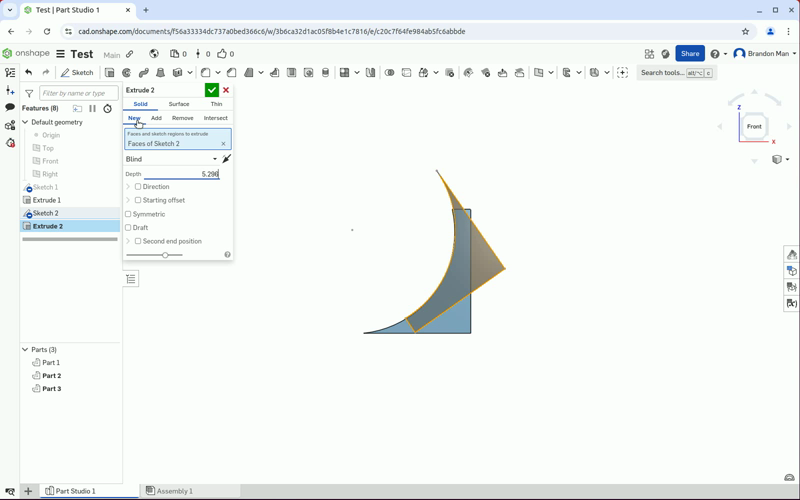
key(tab, 3)
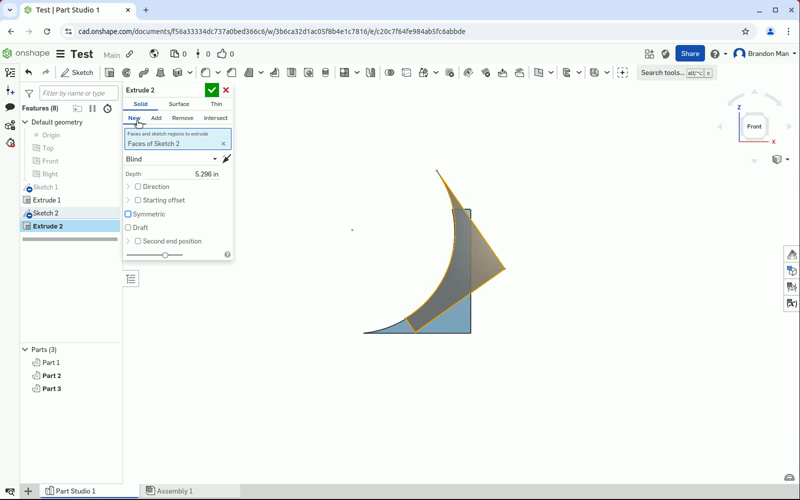
key(tab, 2)
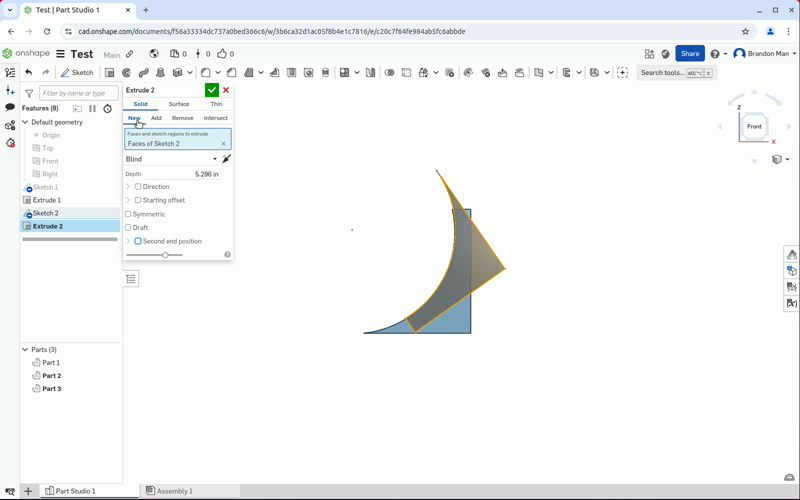
key(space)
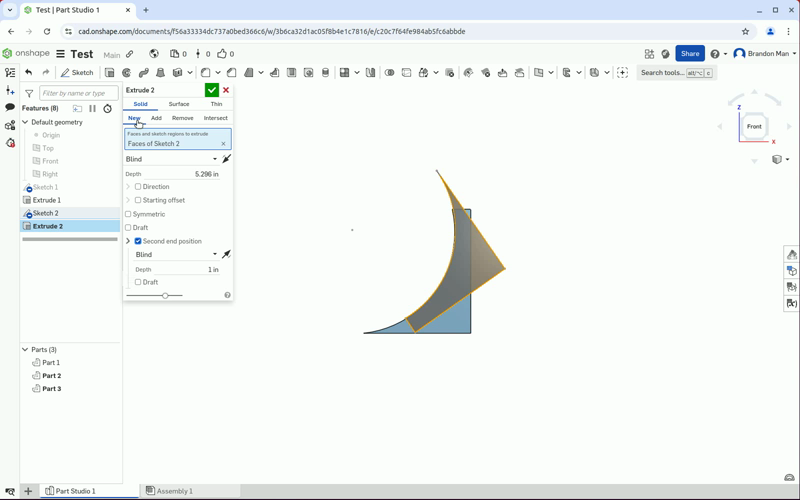
key(tab, 3)
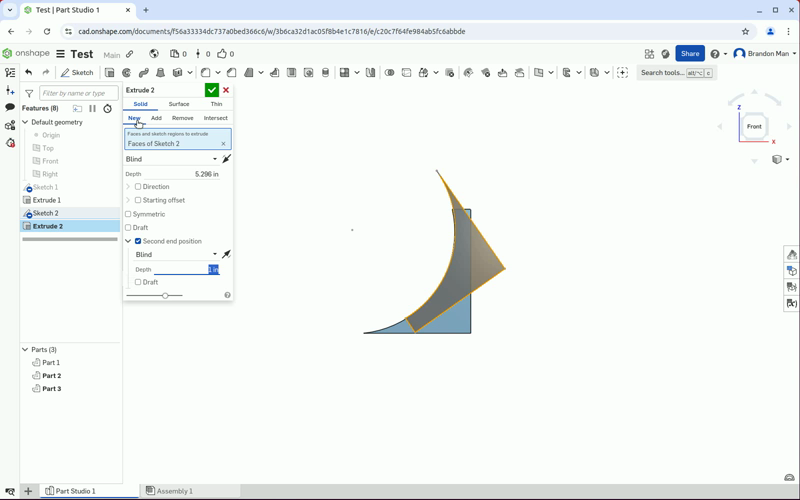
text(-4.092)
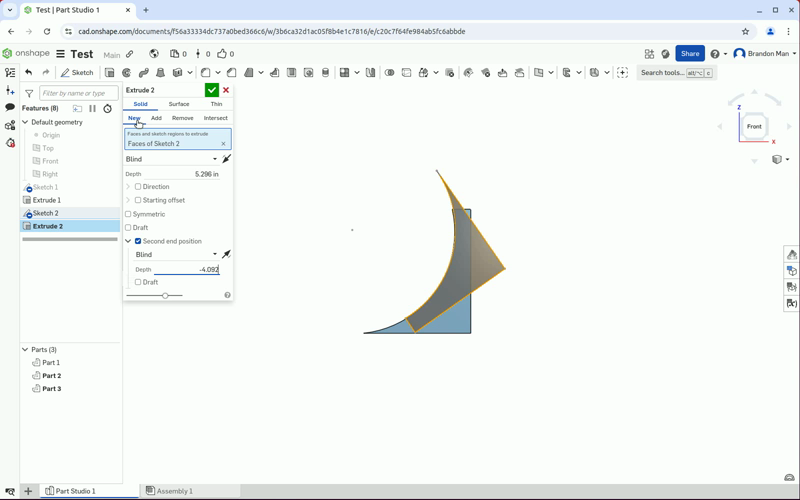
key(enter)
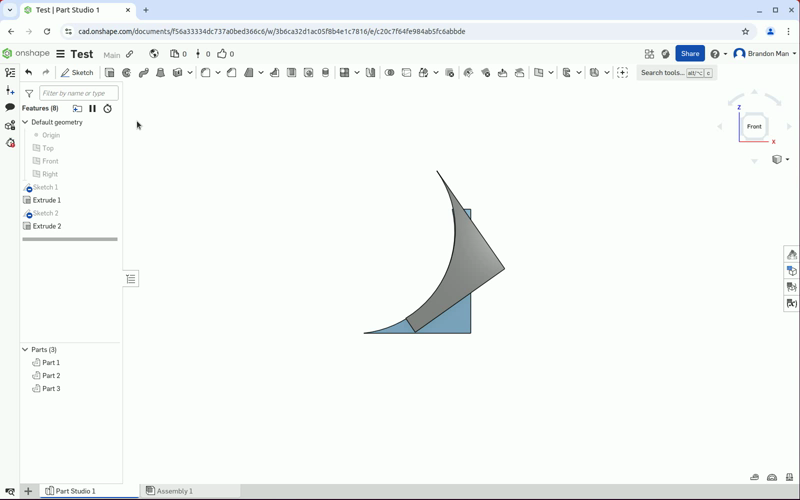
key(shift+h)
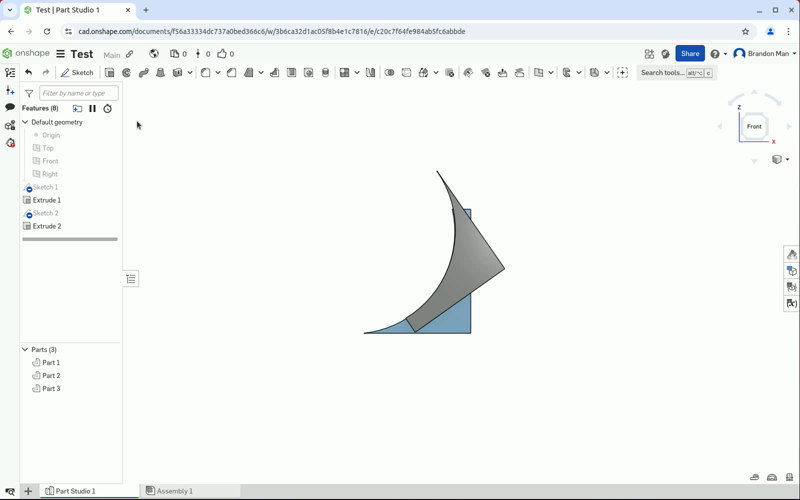
key(shift+h)
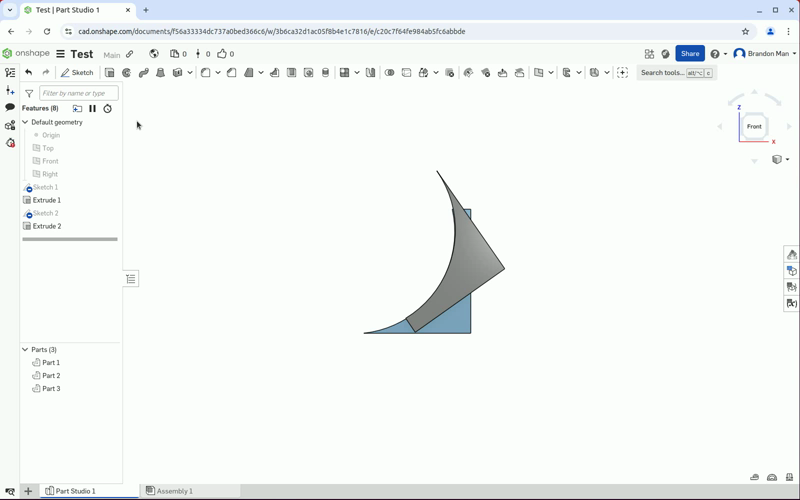
mouse_move(73, 189)
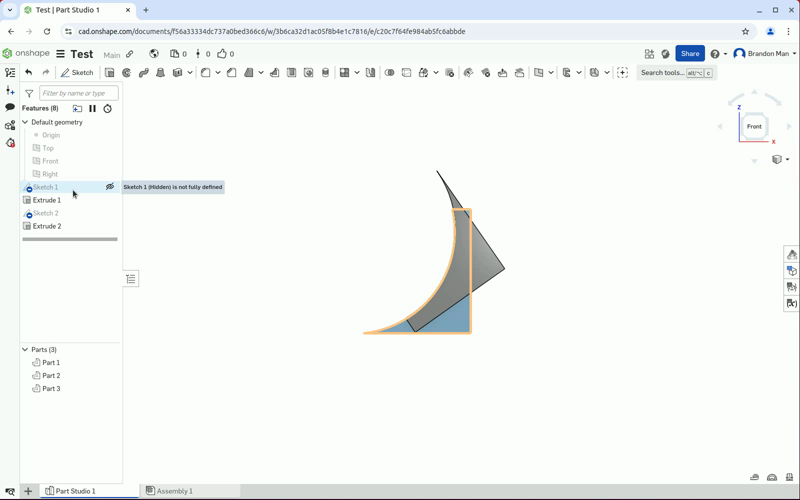
click(73, 189)
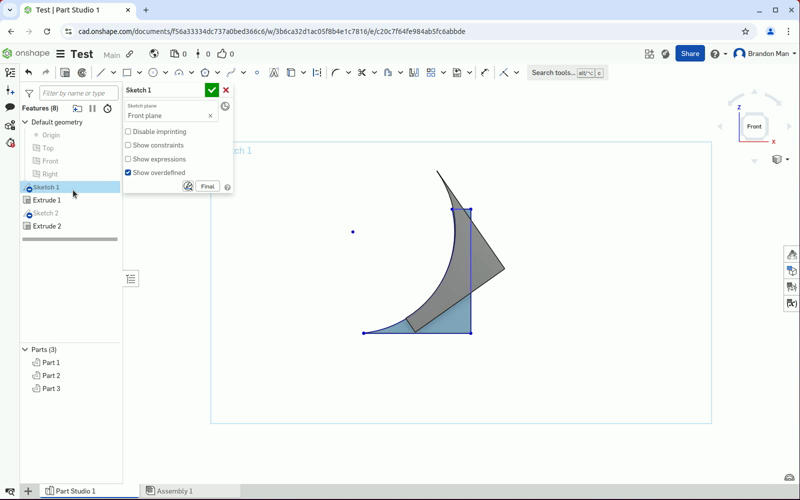
mouse_move(229, 92)
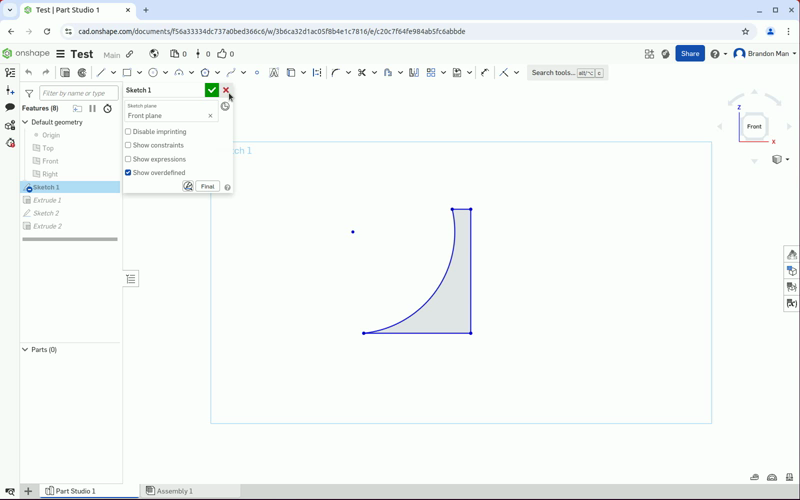
click(229, 92)
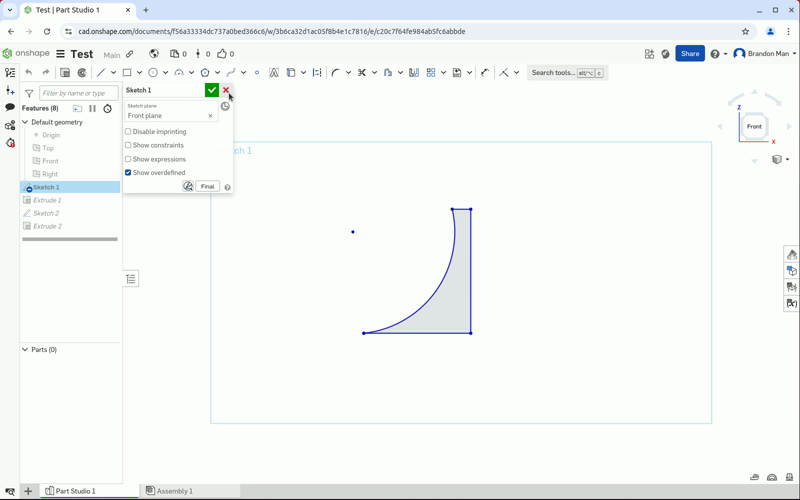
key(shift+s)
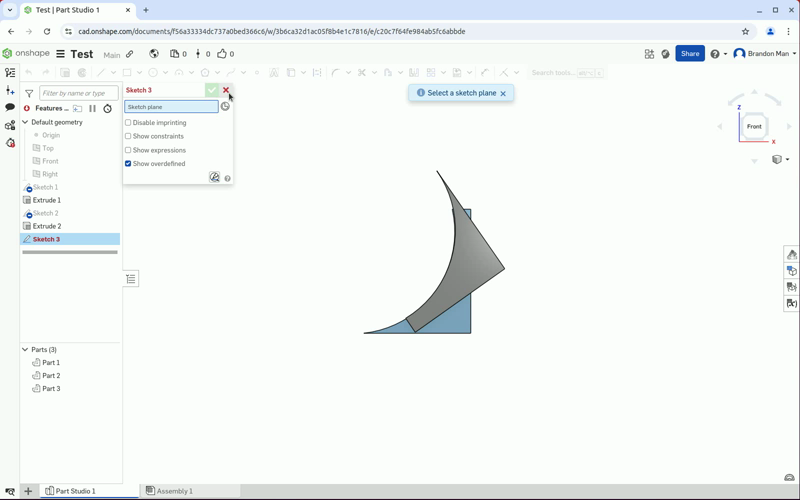
mouse_move(73, 163)
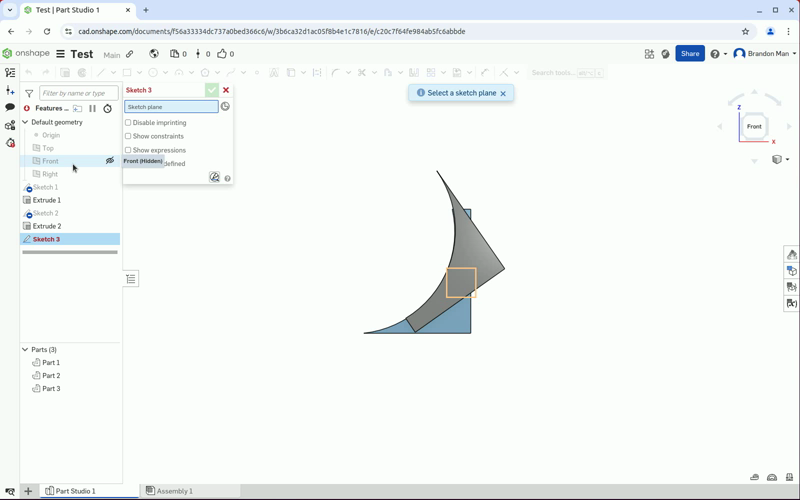
click(73, 163)
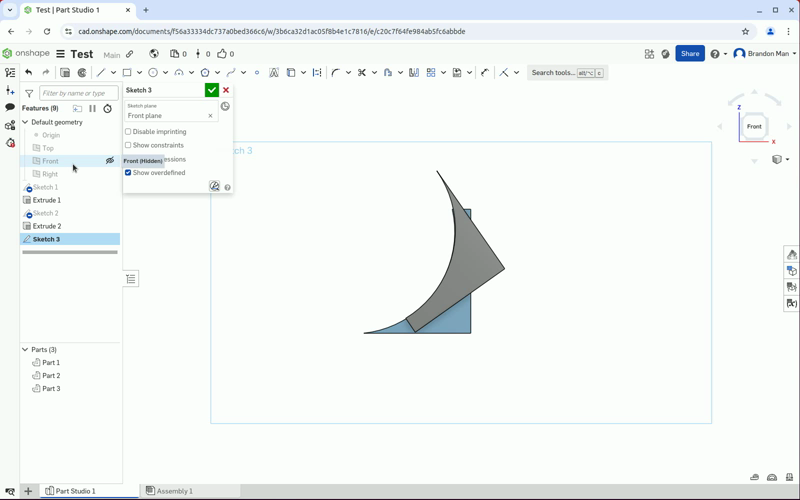
mouse_move(73, 352)
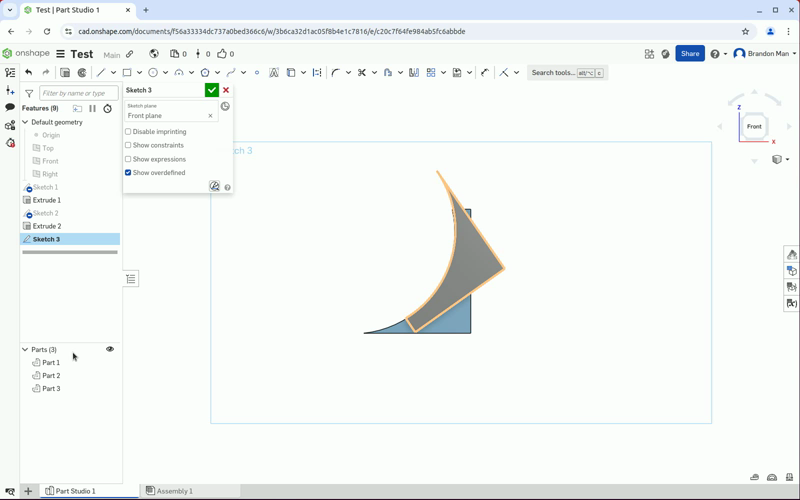
key(y)
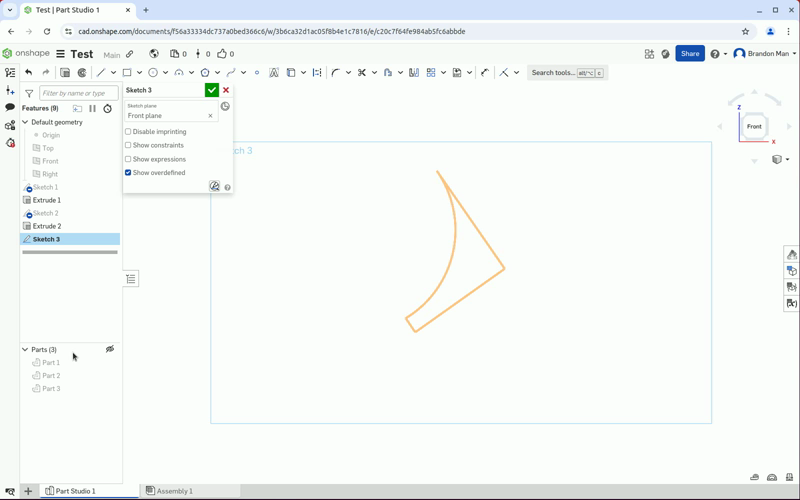
key(l)
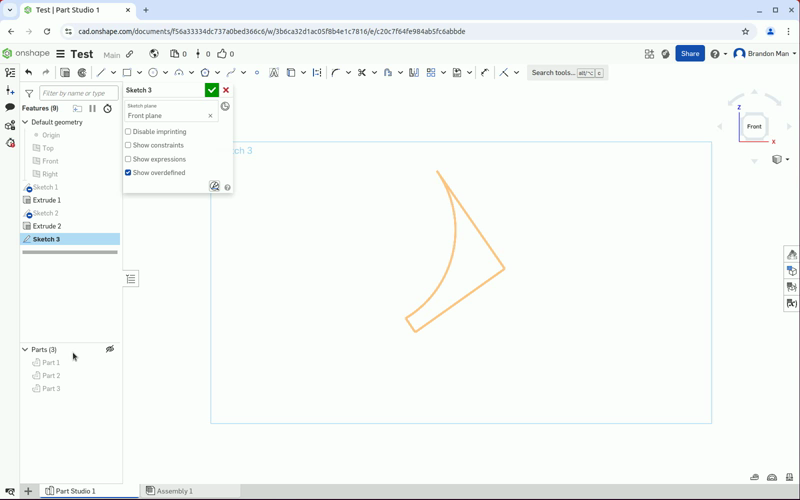
key_down(shift)
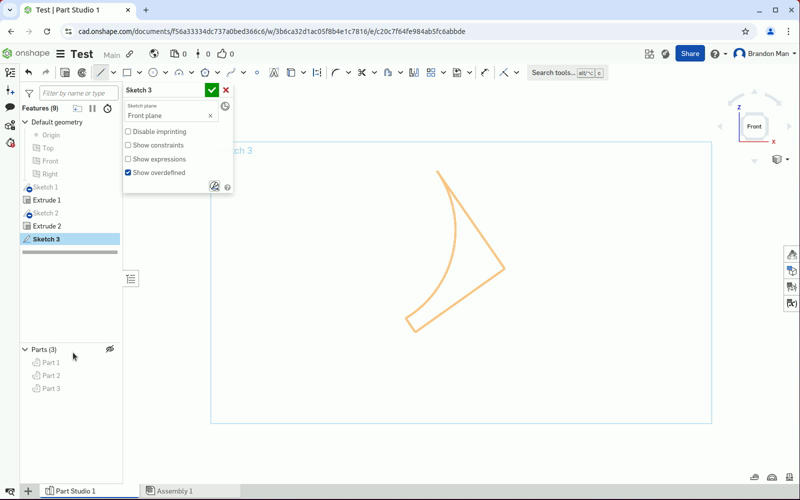
mouse_move(528, 328)
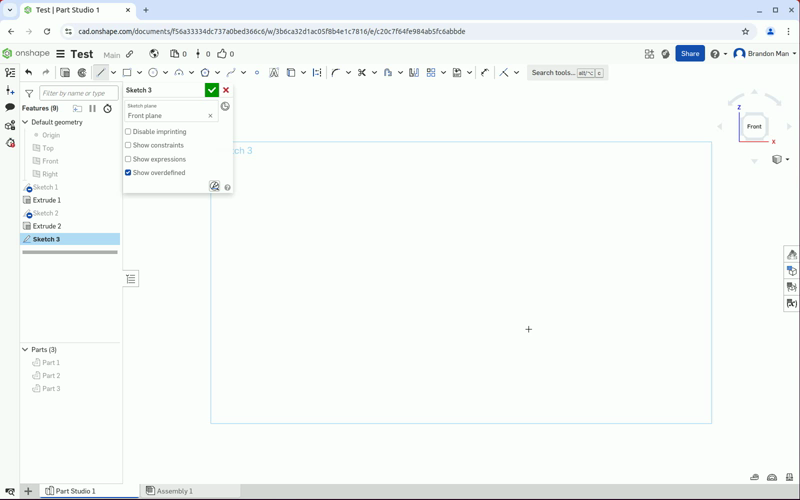
click(528, 328)
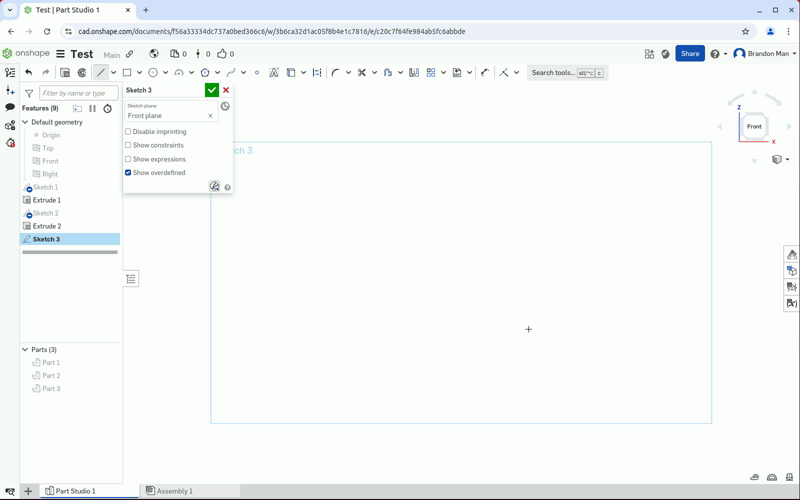
key_up(shift)
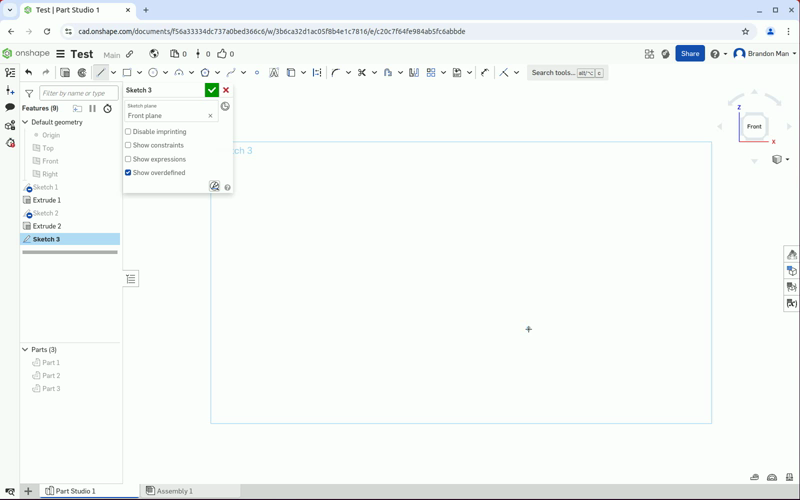
key_down(shift)
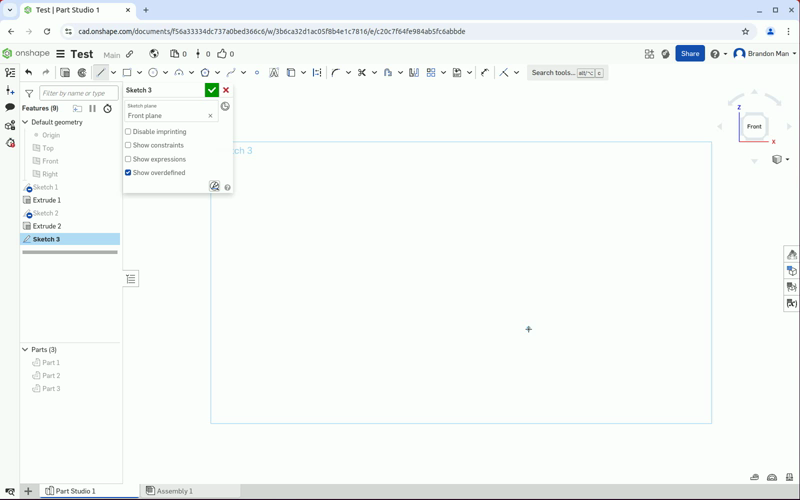
mouse_move(558, 328)
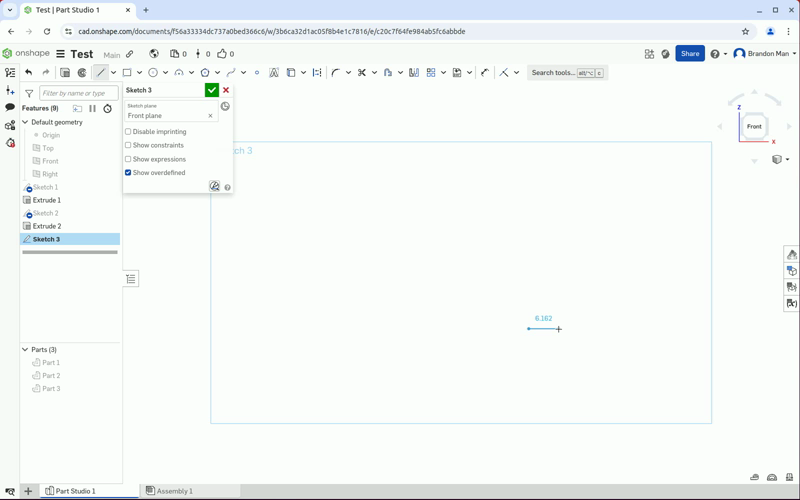
mouse_move(552, 328)
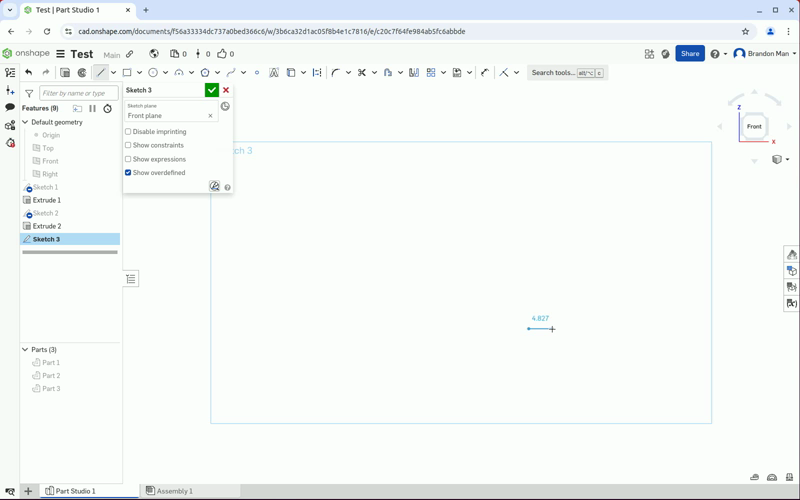
click(552, 328)
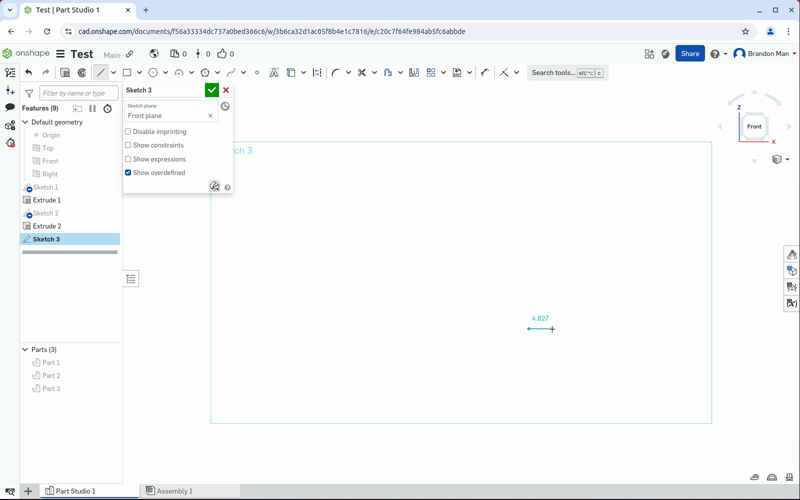
key_up(shift)
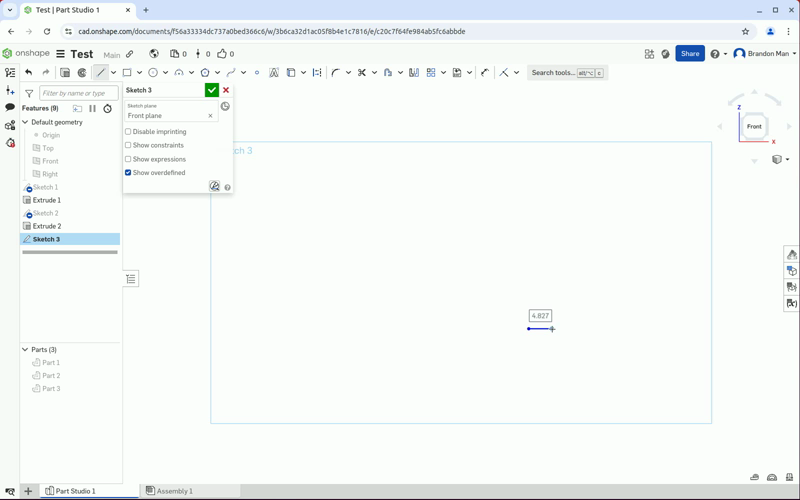
key_down(shift)
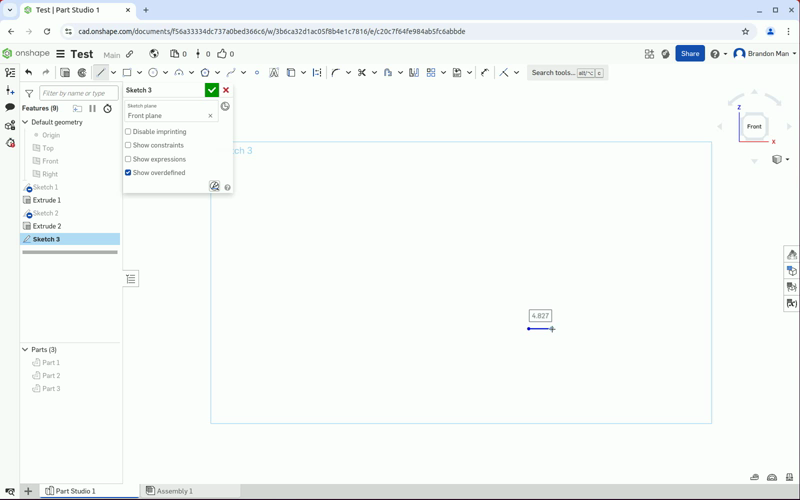
mouse_move(552, 235)
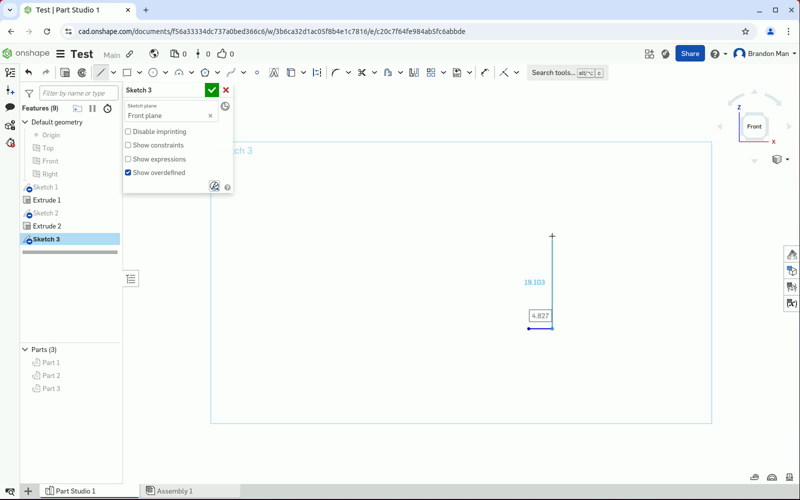
click(552, 235)
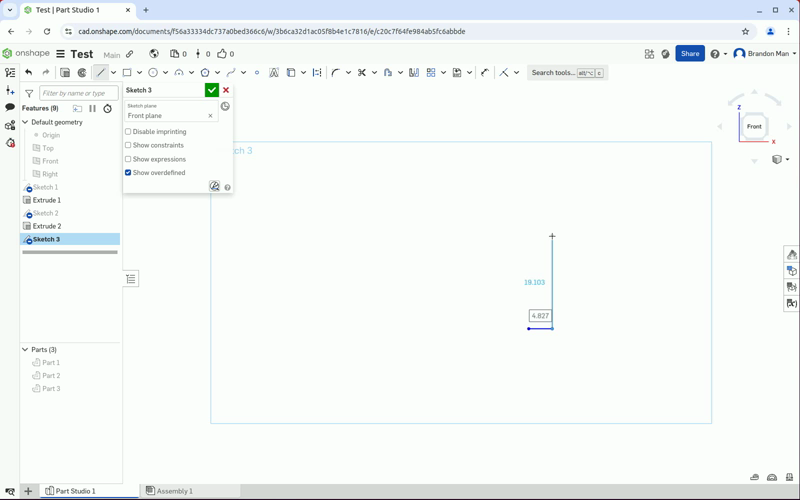
key_up(shift)
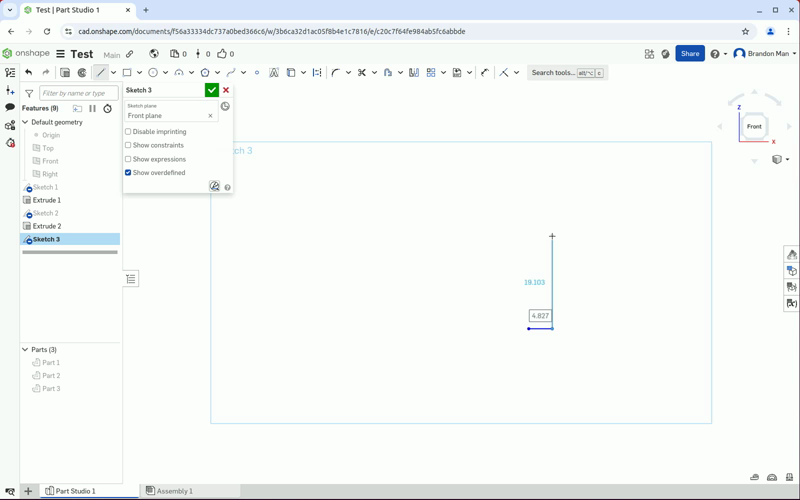
key_down(shift)
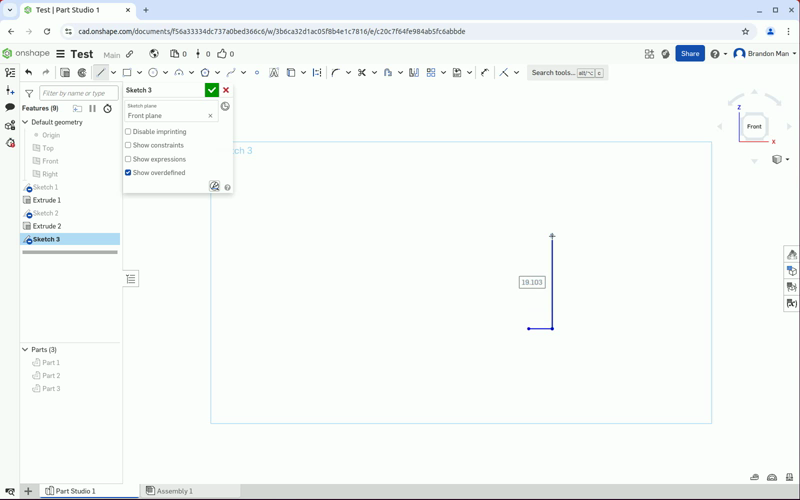
mouse_move(582, 235)
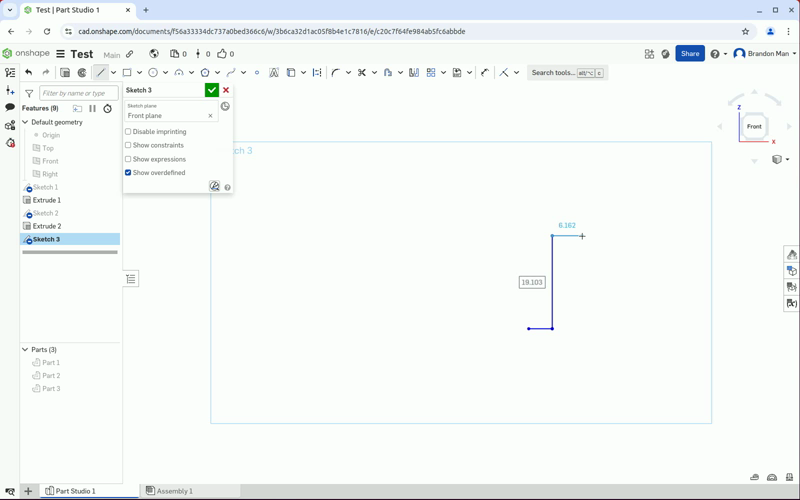
mouse_move(528, 235)
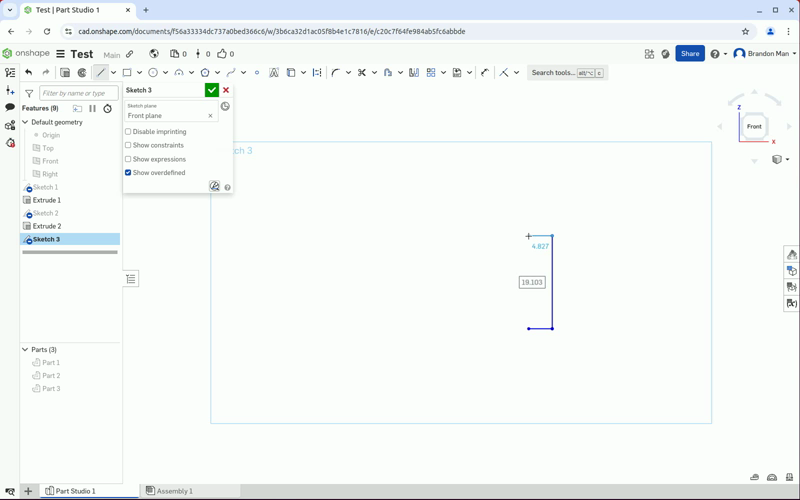
click(528, 235)
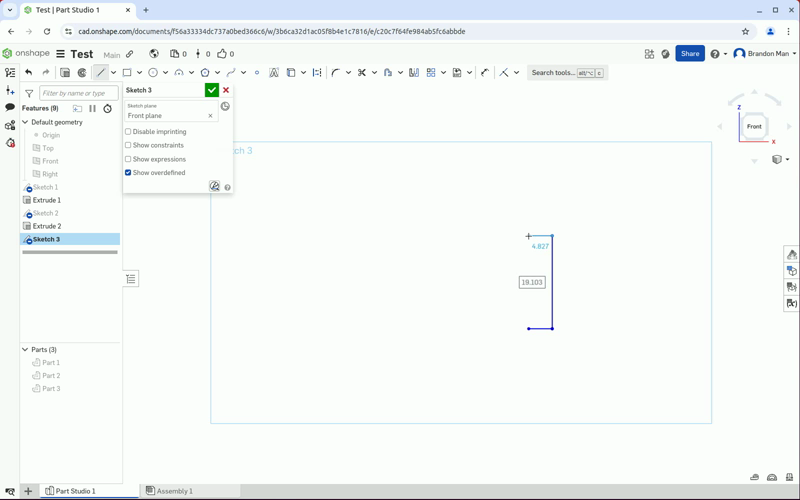
key_up(shift)
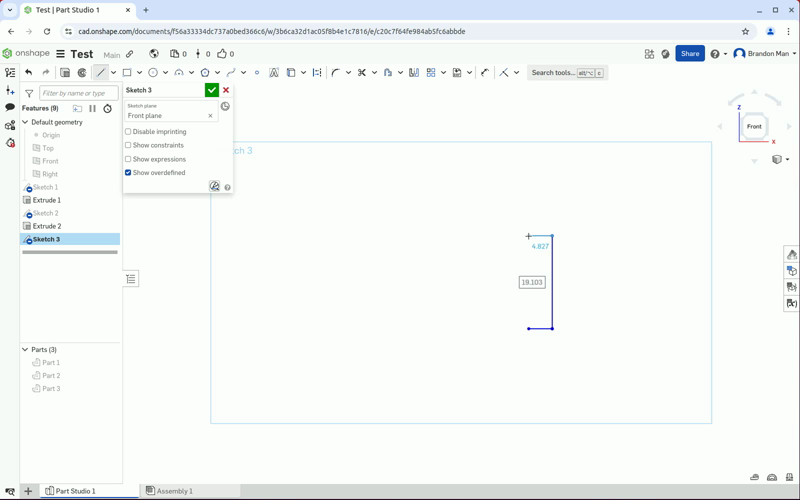
key_down(shift)
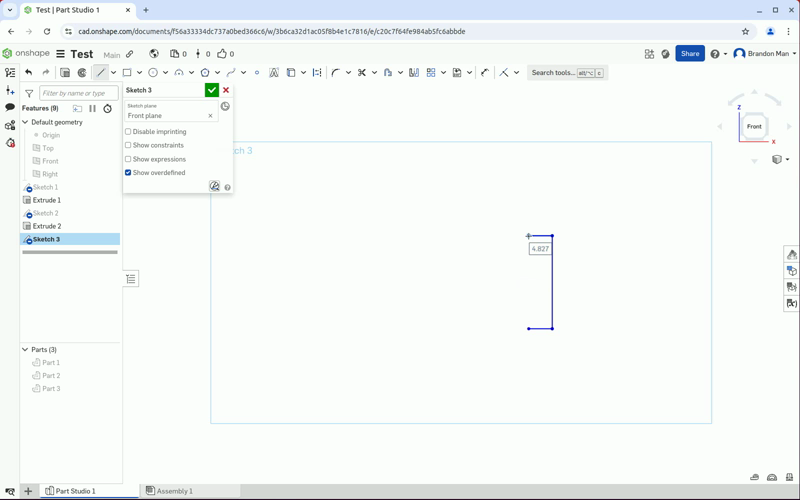
mouse_move(528, 328)
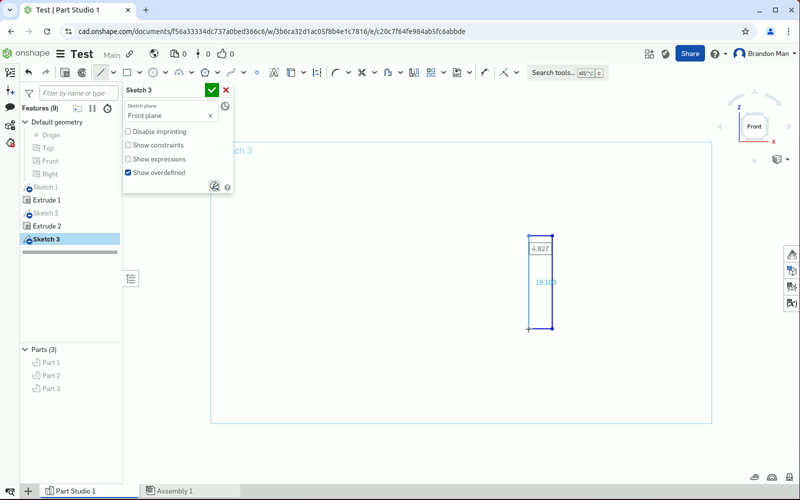
key_up(shift)
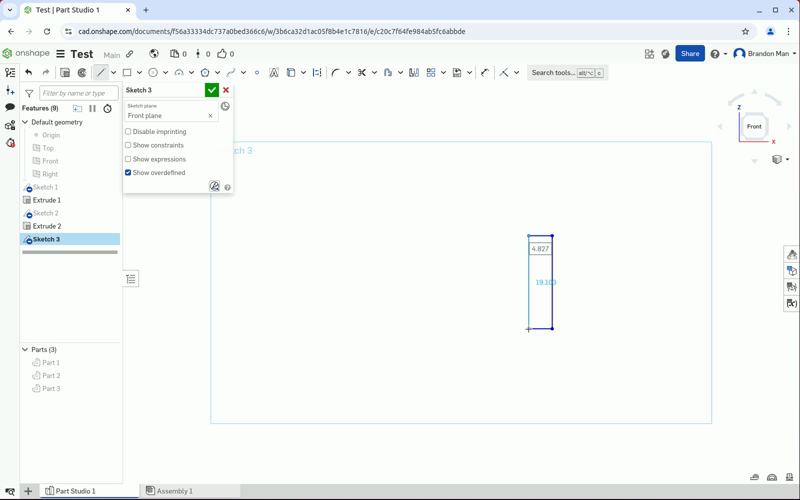
click(528, 328)
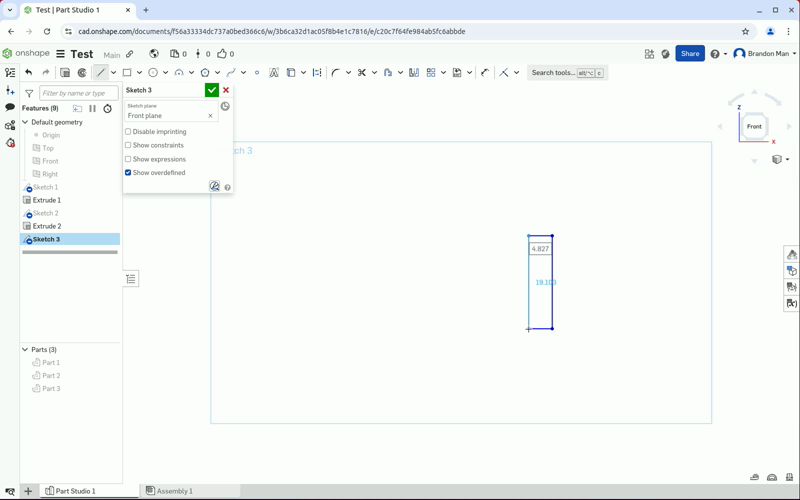
key(esc)
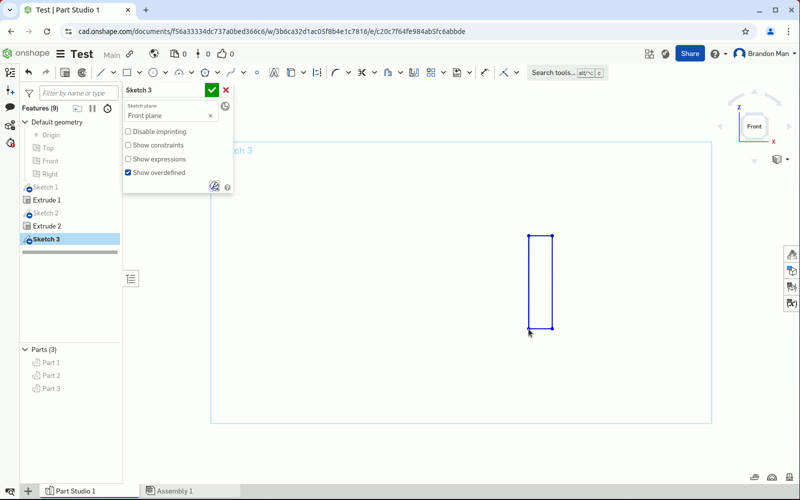
mouse_move(550, 283)
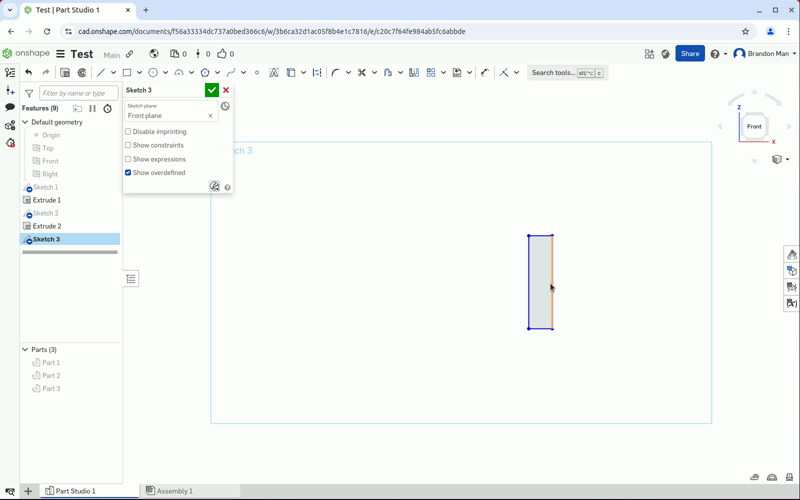
click(550, 283)
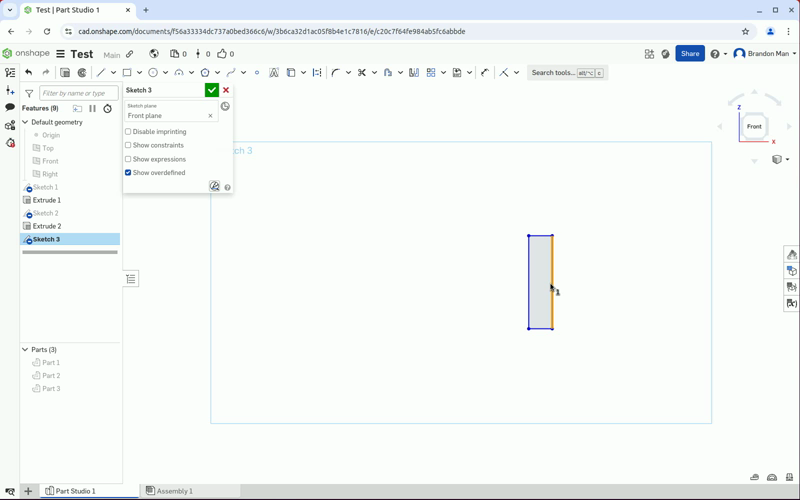
mouse_move(73, 352)
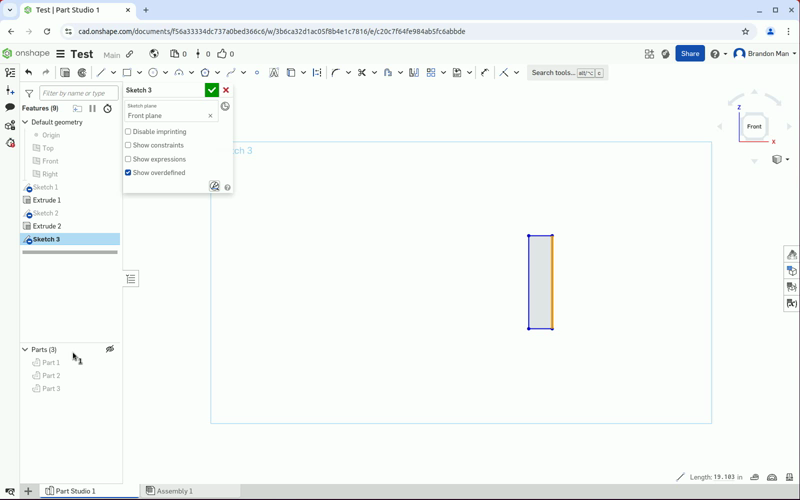
key(shift+y)
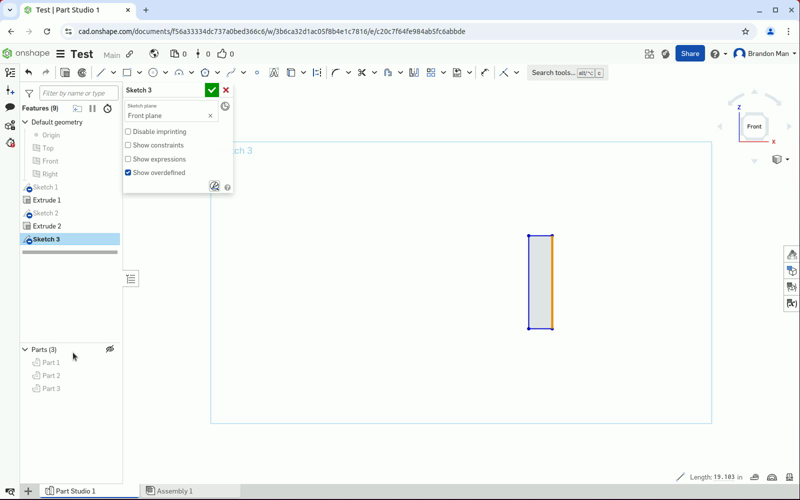
key(shift+e)
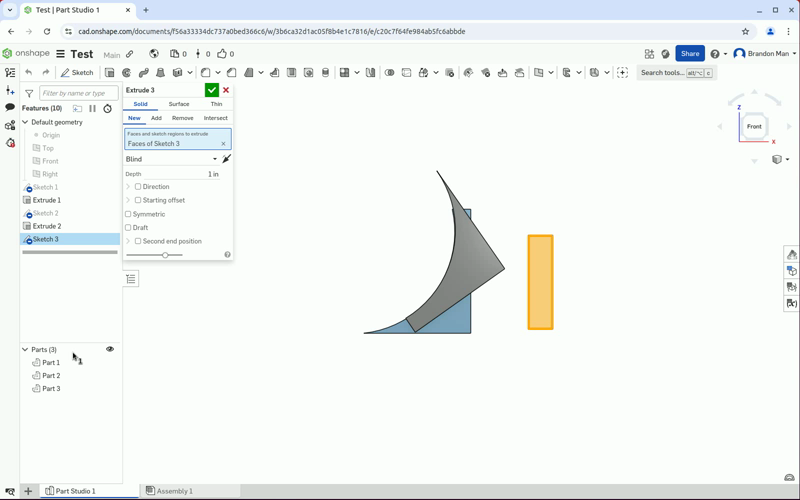
mouse_move(143, 106)
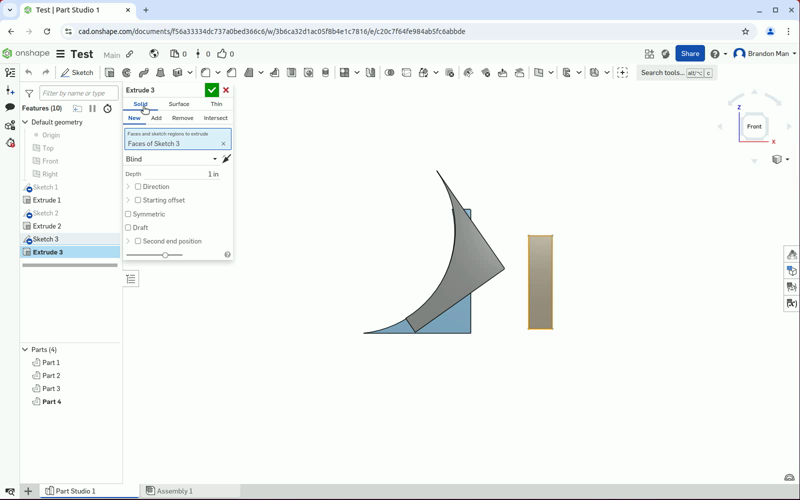
click(143, 106)
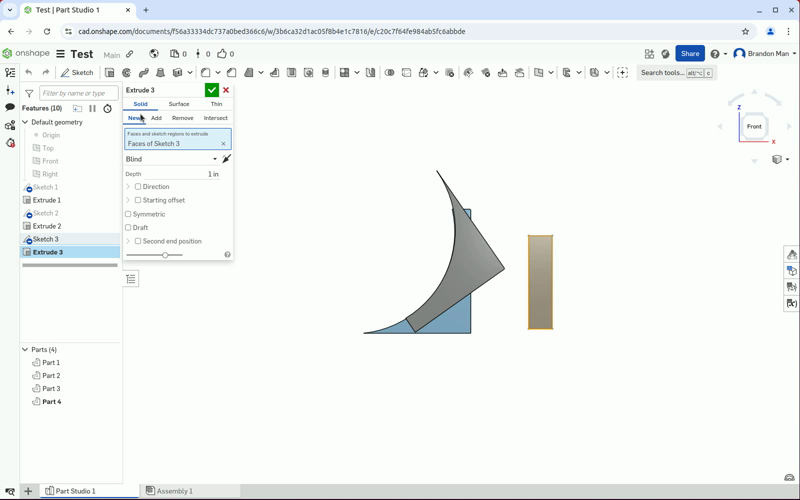
mouse_move(137, 120)
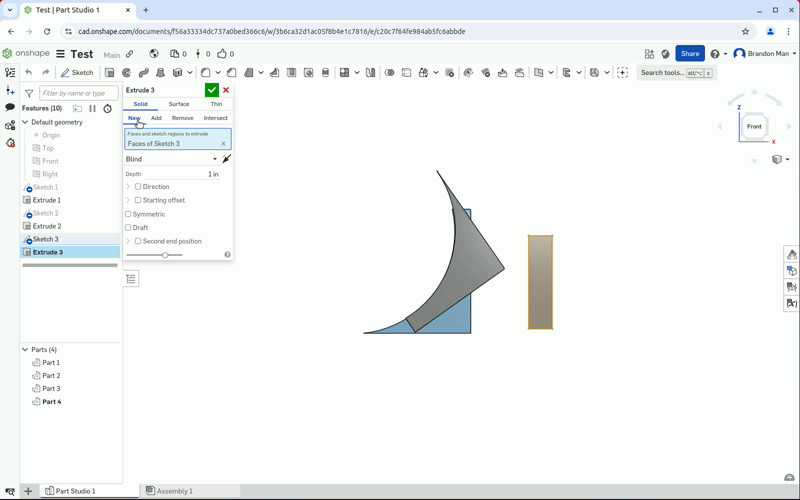
click(137, 120)
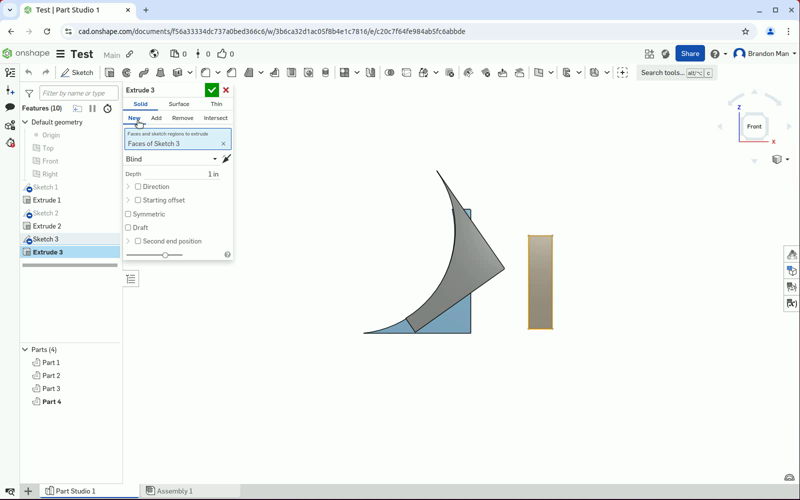
key(tab, 4)
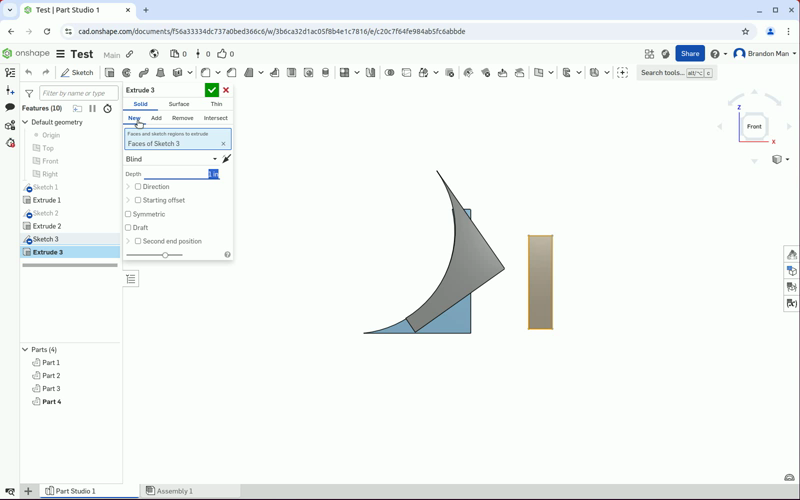
text(-0.241)
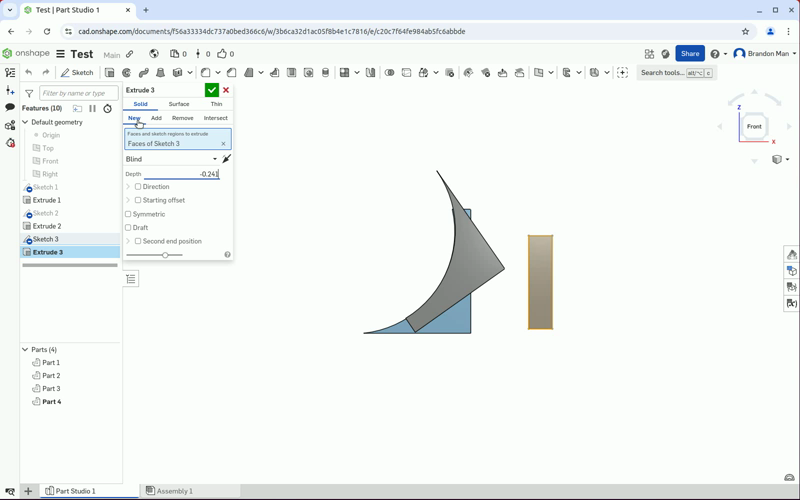
key(enter)
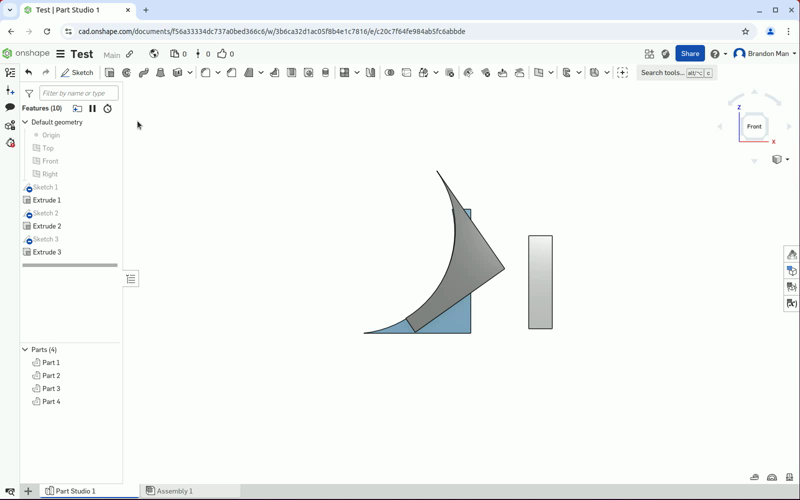
key(shift+h)
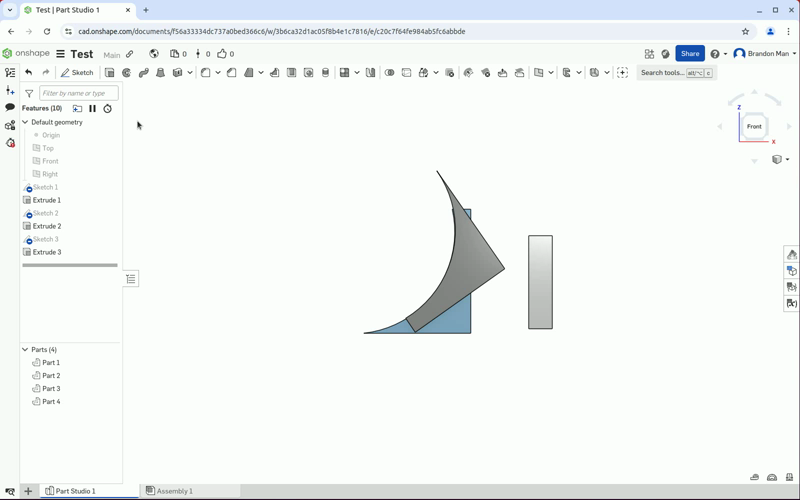
key(shift+h)
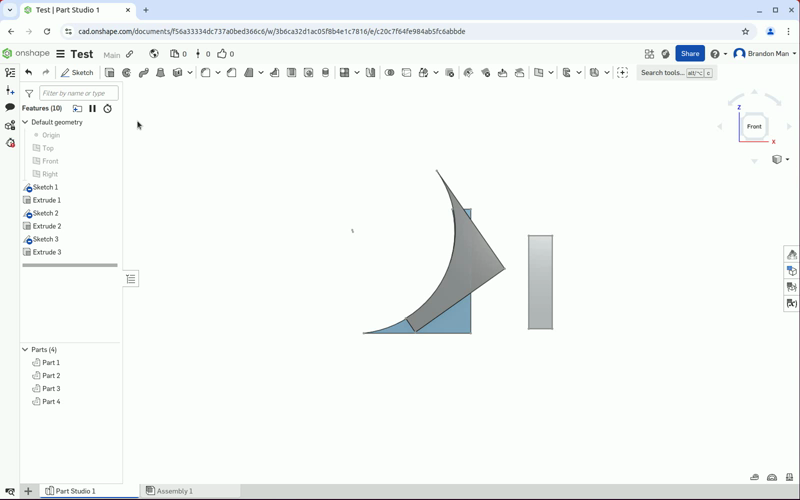
key(shift+7)
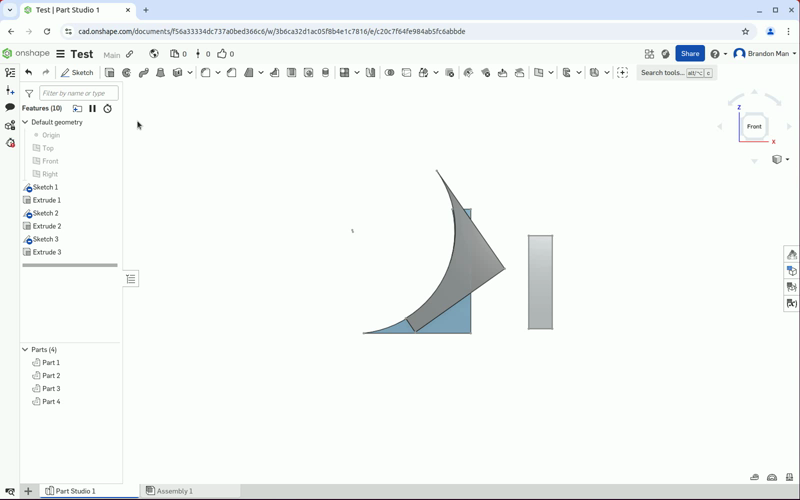
key(left, 2)
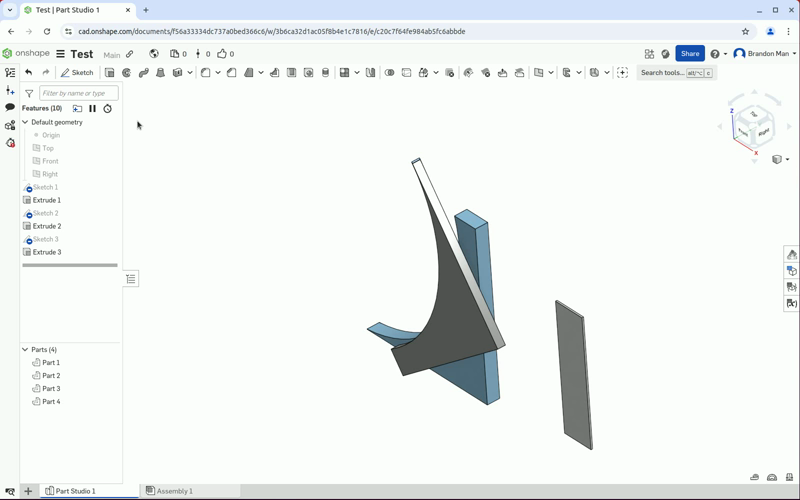
key(down, 2)
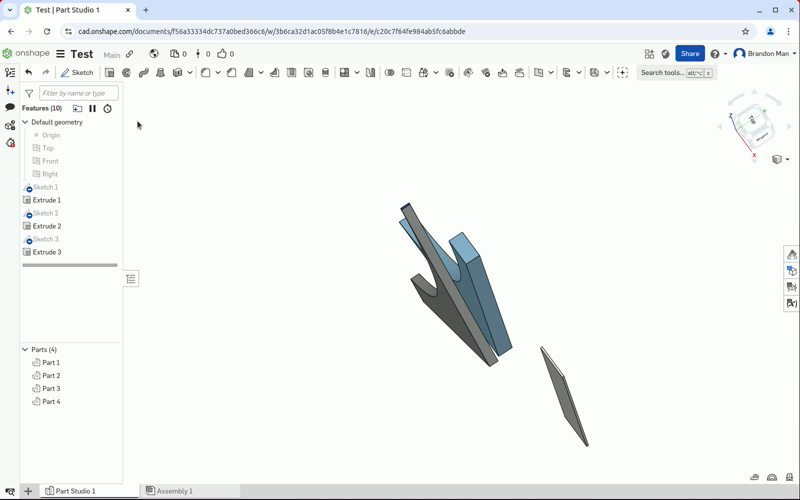
key(up, 2)
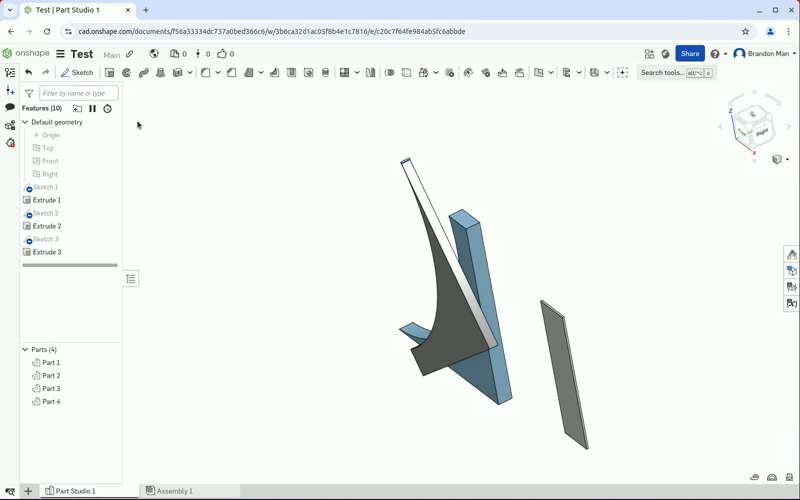
key(right, 2)
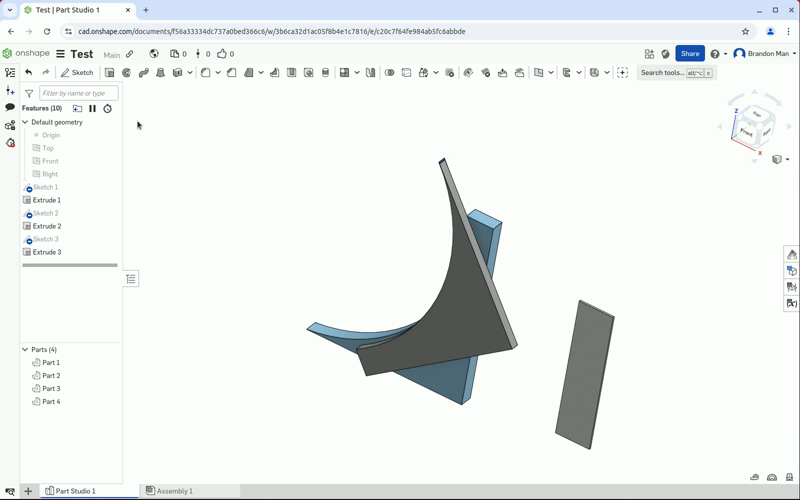
mouse_move(73, 189)
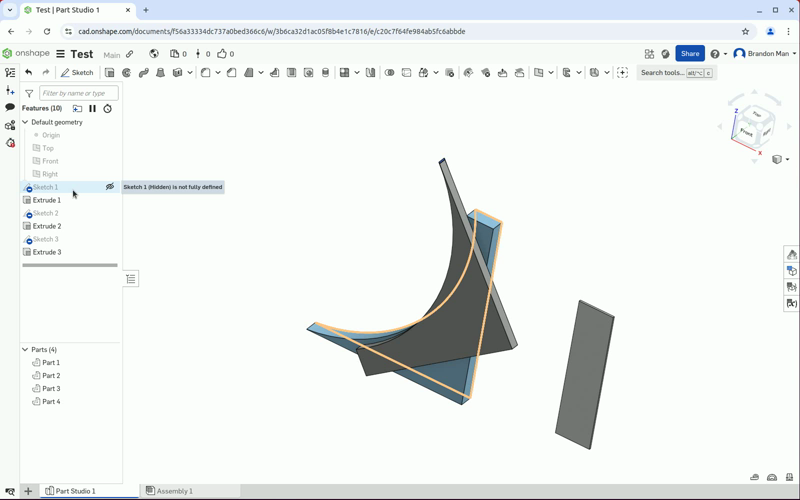
click(73, 189)